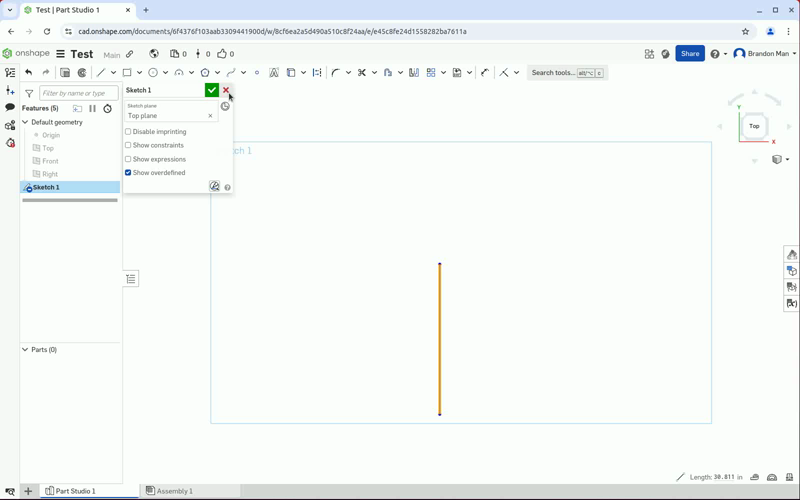
key(shift+h)
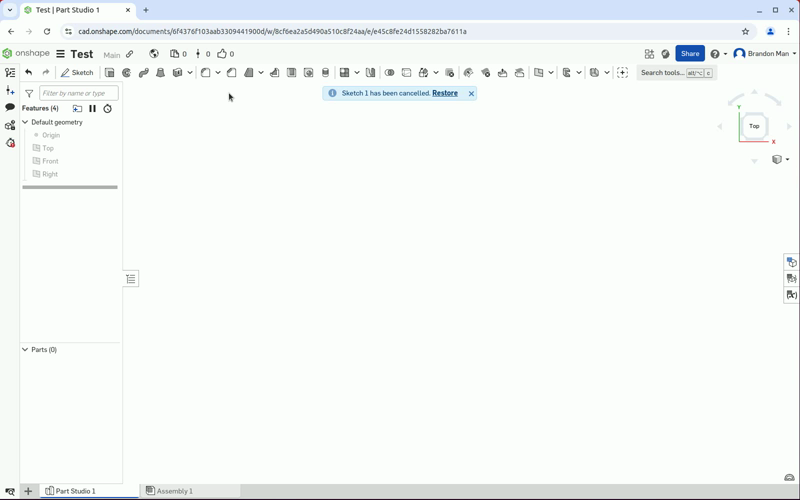
mouse_move(73, 352)
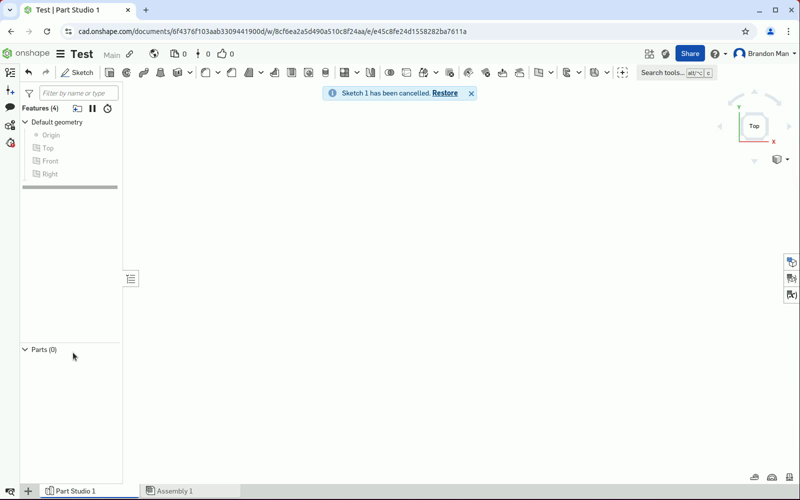
key(y)
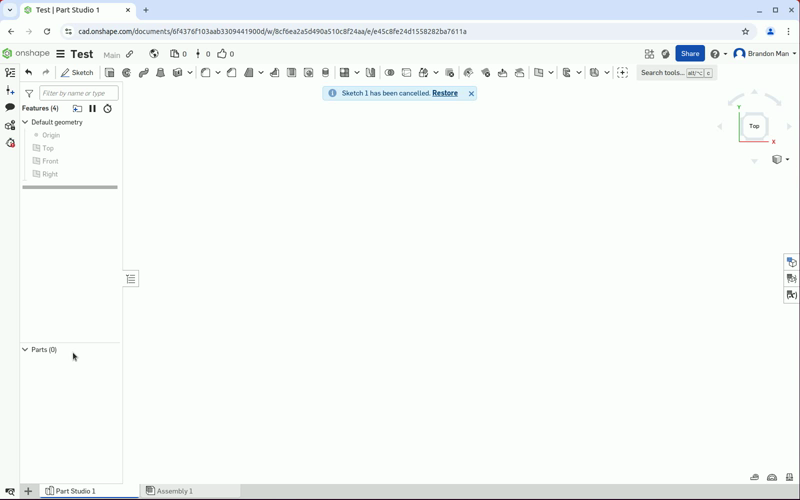
key(shift+p)
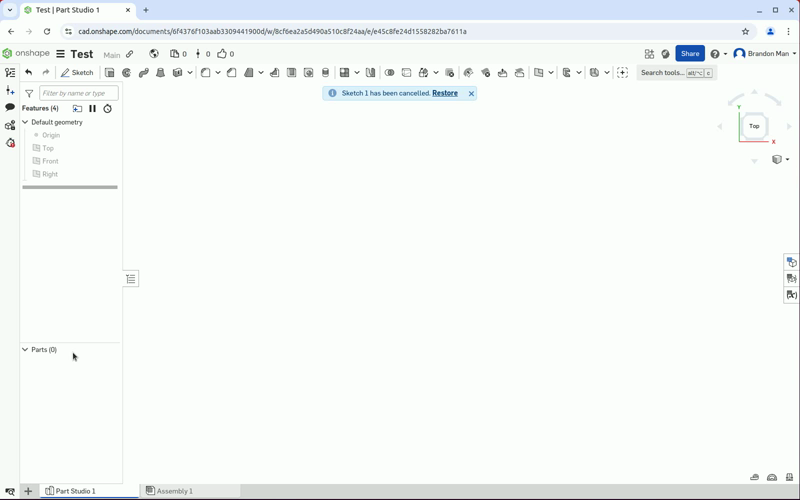
key(space)
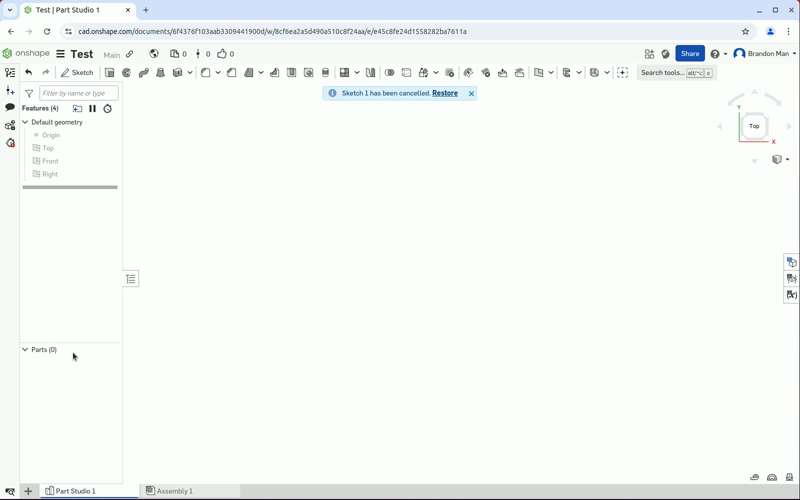
key_down(shift)
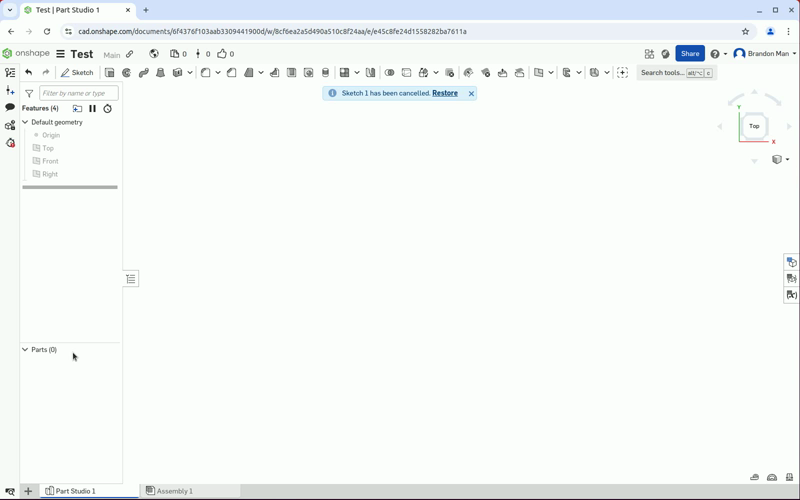
key(up)
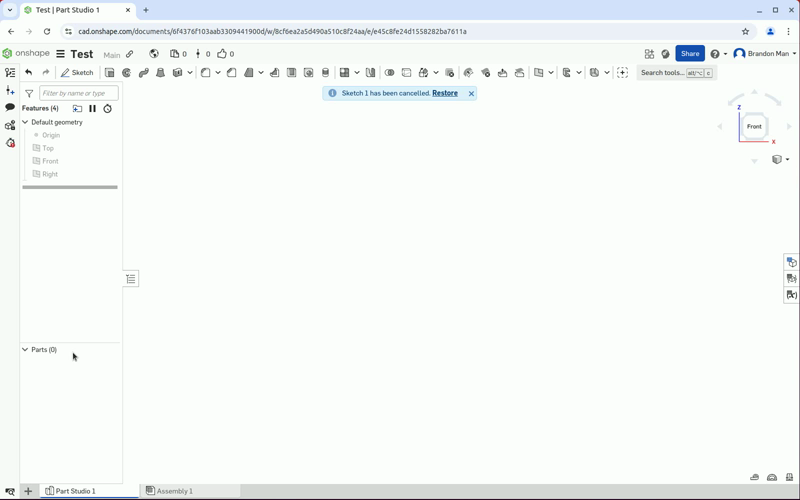
key_up(shift)
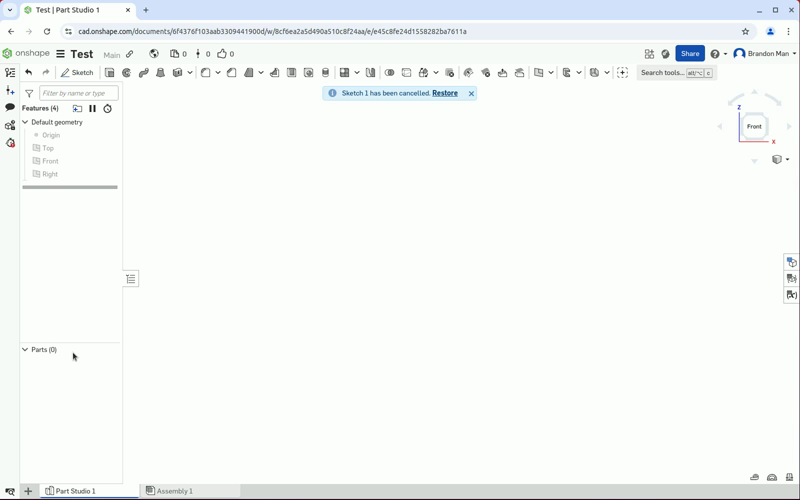
key(space)
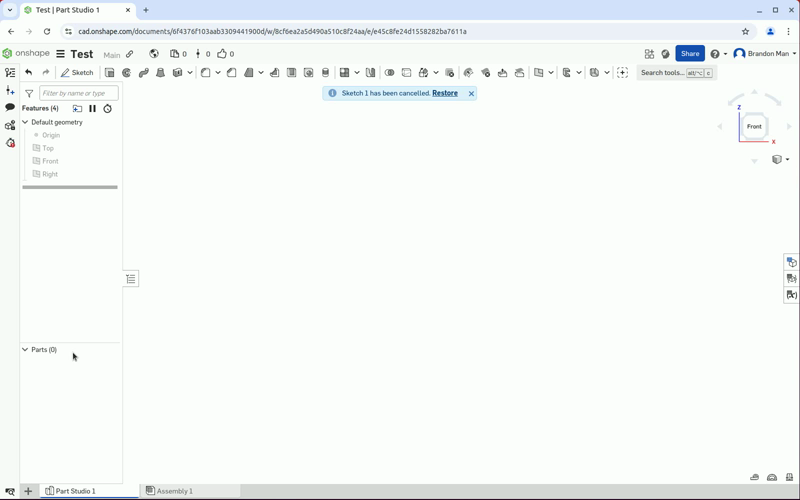
key_down(shift)
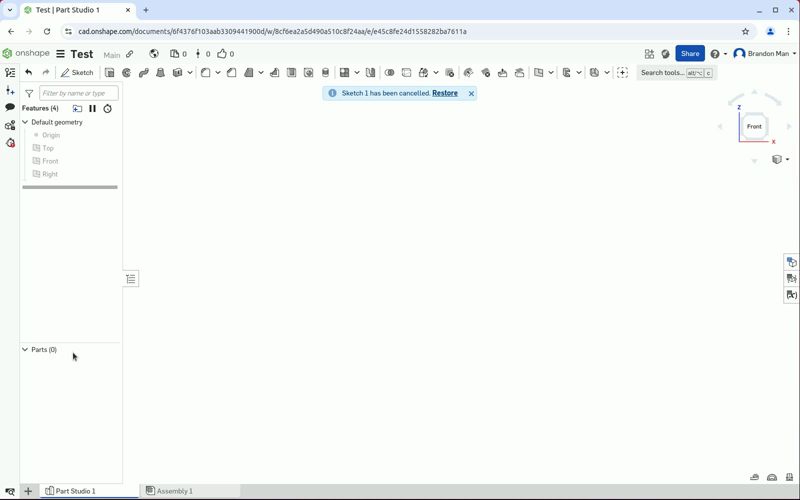
key(left)
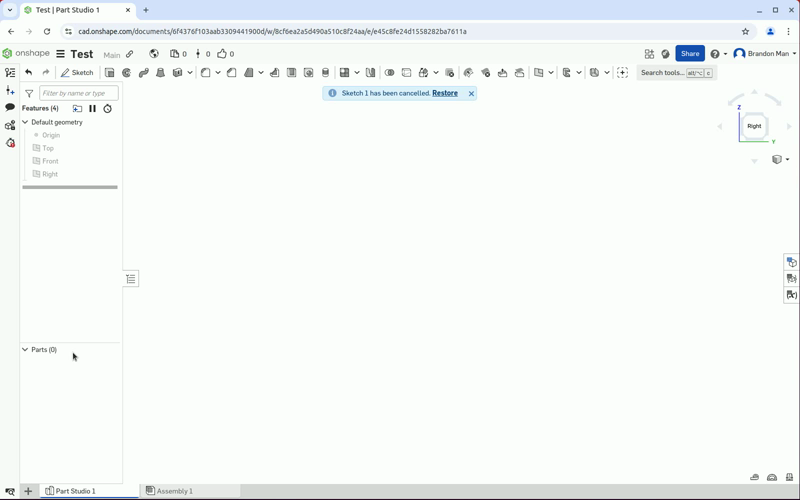
key_up(shift)
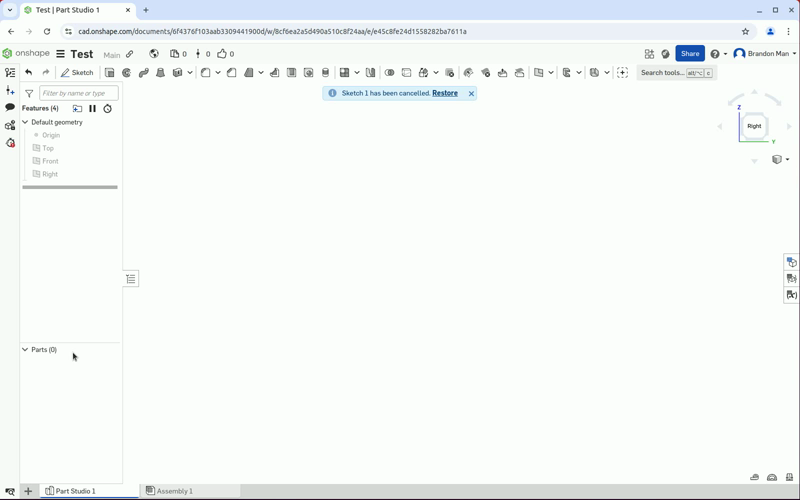
mouse_move(73, 352)
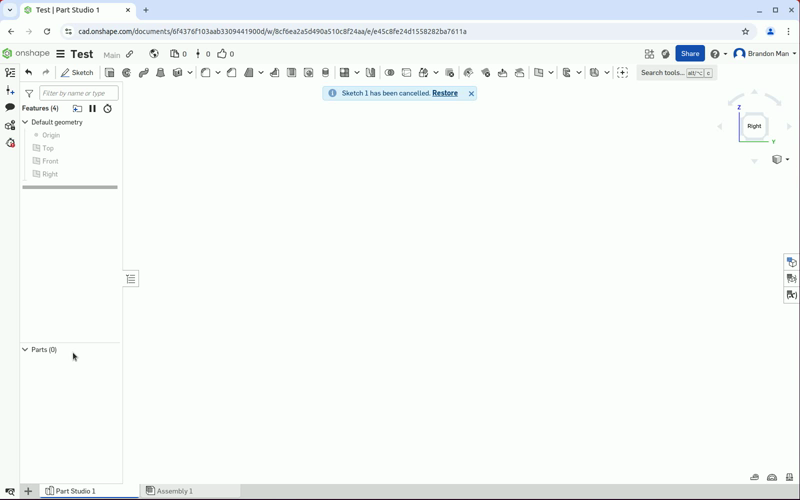
key(shift+y)
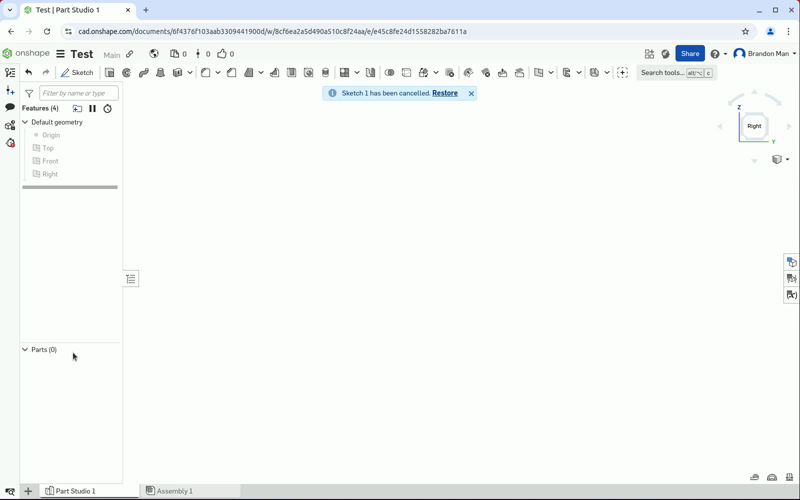
key(shift+s)
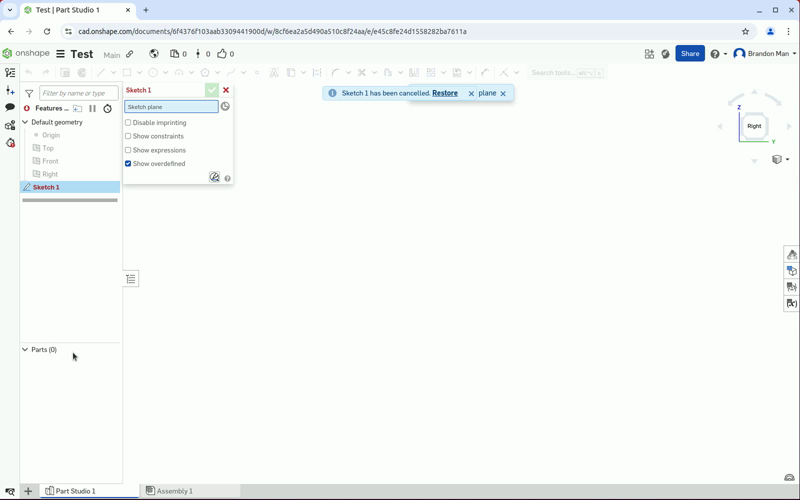
mouse_move(73, 176)
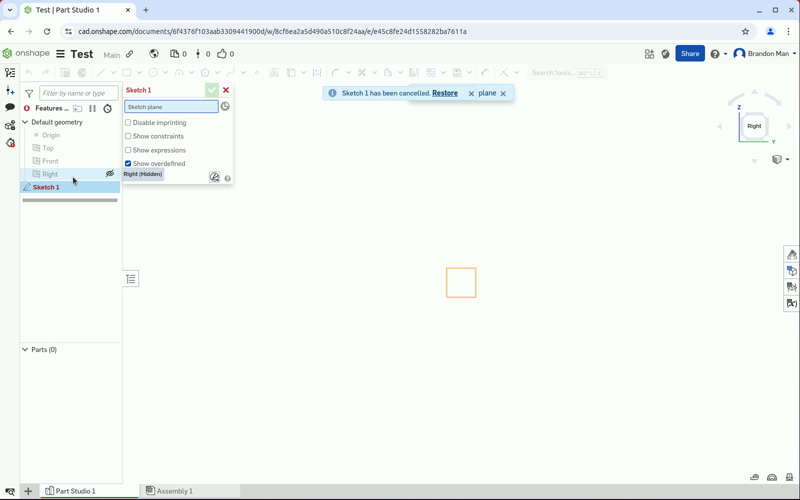
click(73, 176)
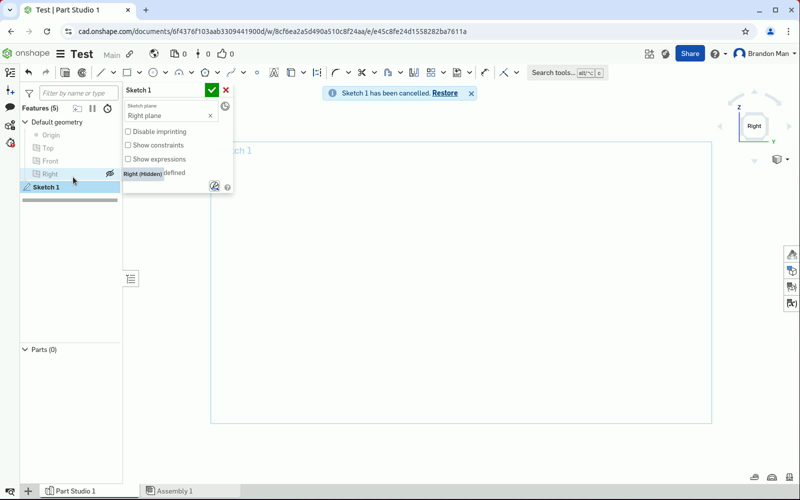
mouse_move(73, 352)
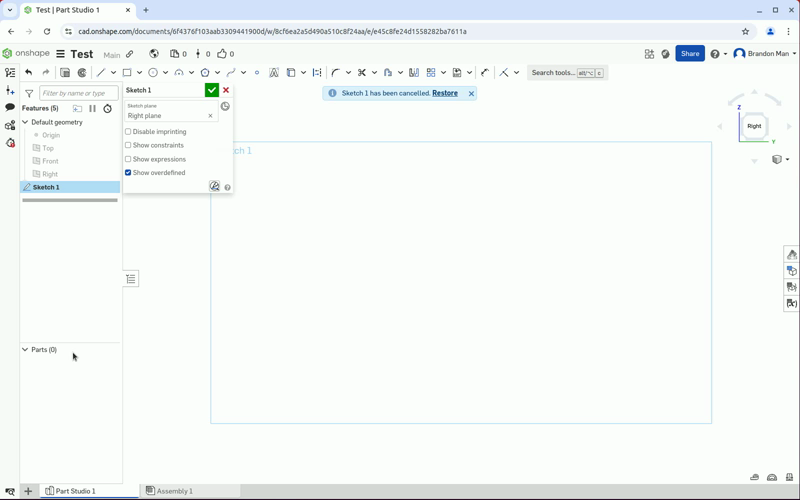
key(y)
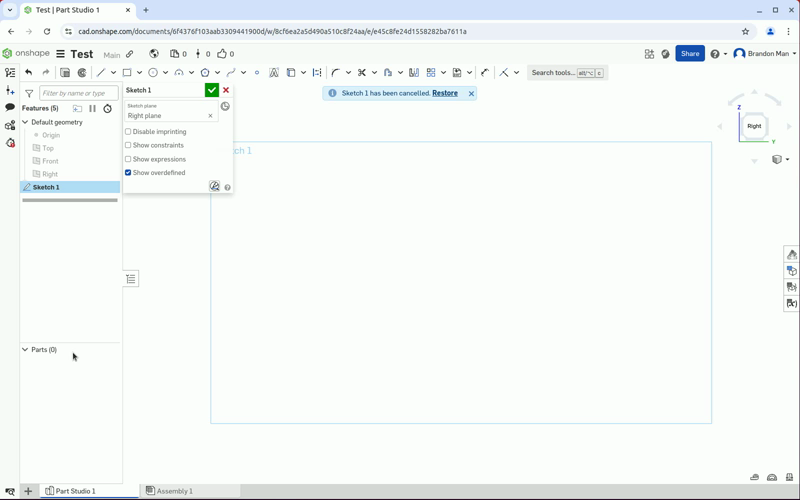
key(l)
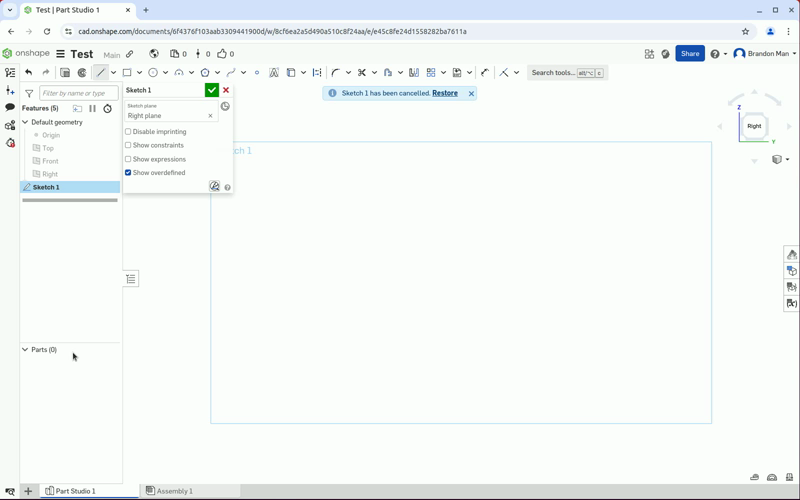
key_down(shift)
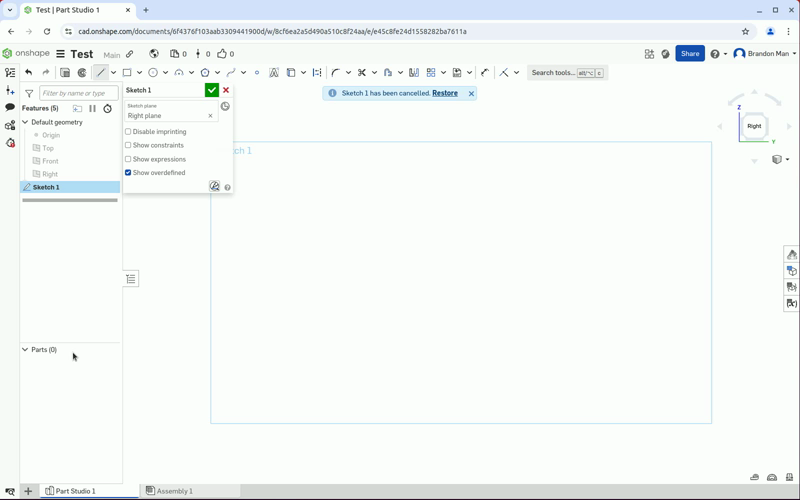
mouse_move(396, 282)
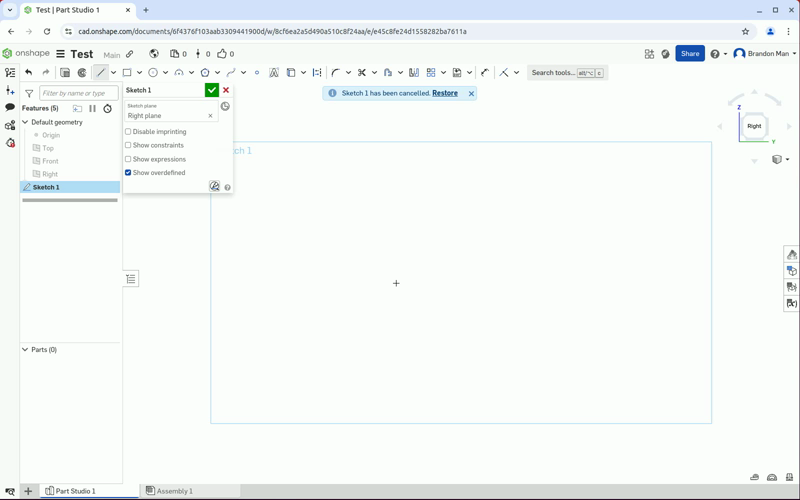
click(396, 282)
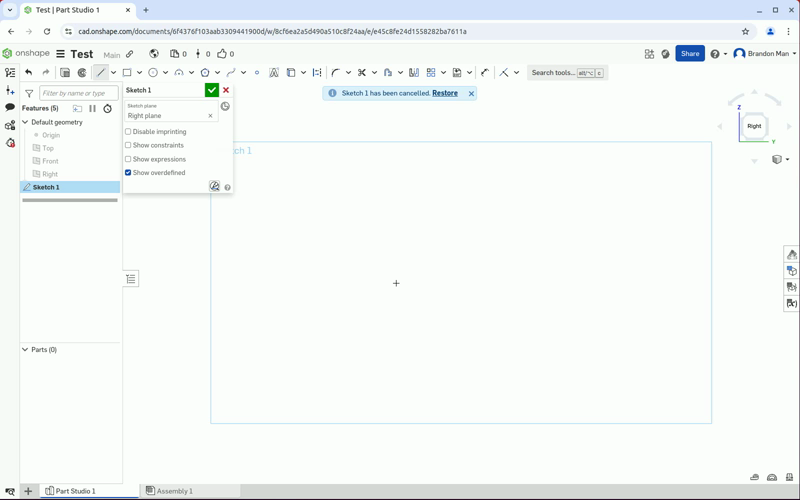
key_up(shift)
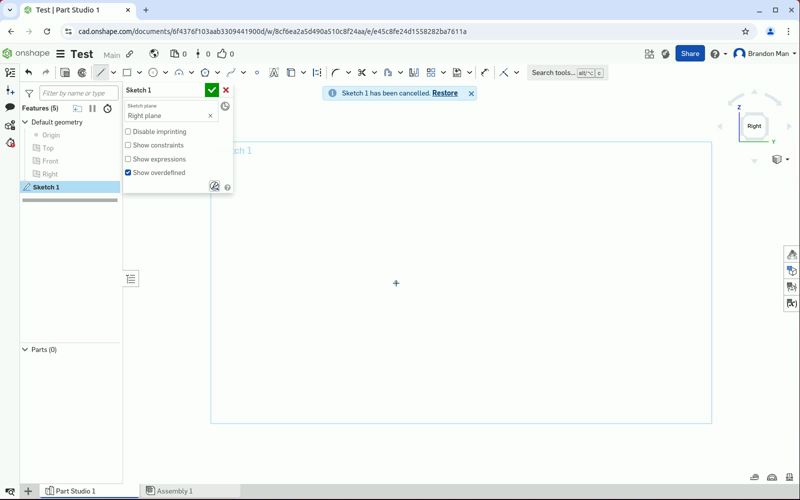
key_down(shift)
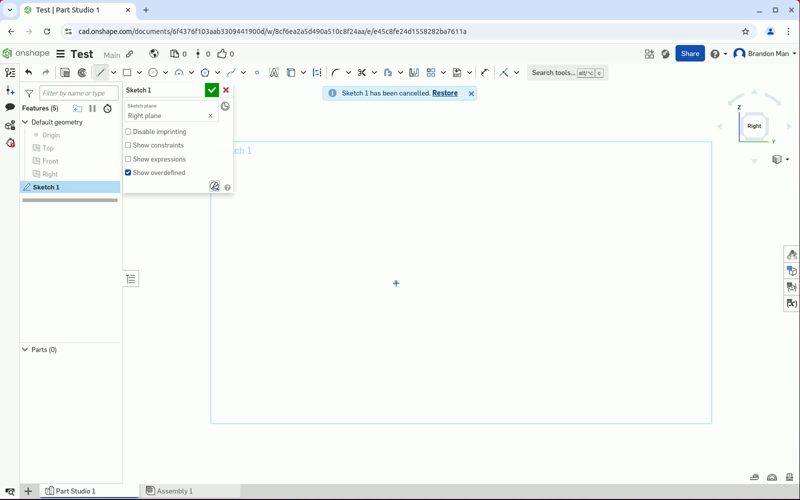
mouse_move(461, 282)
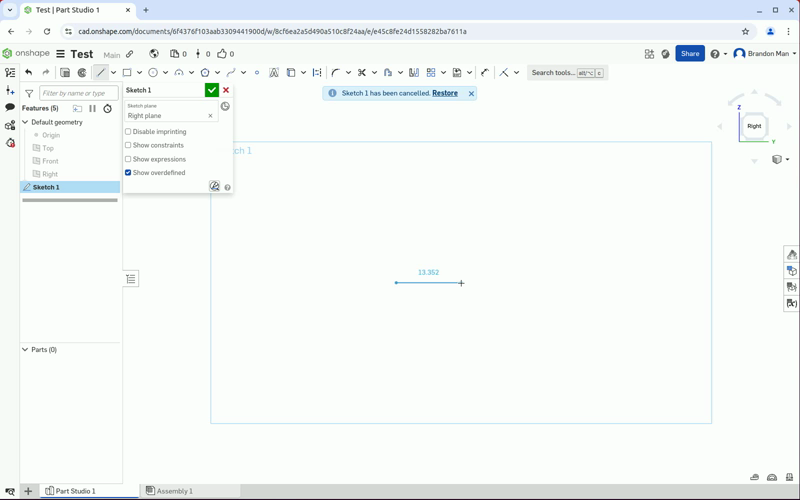
click(461, 282)
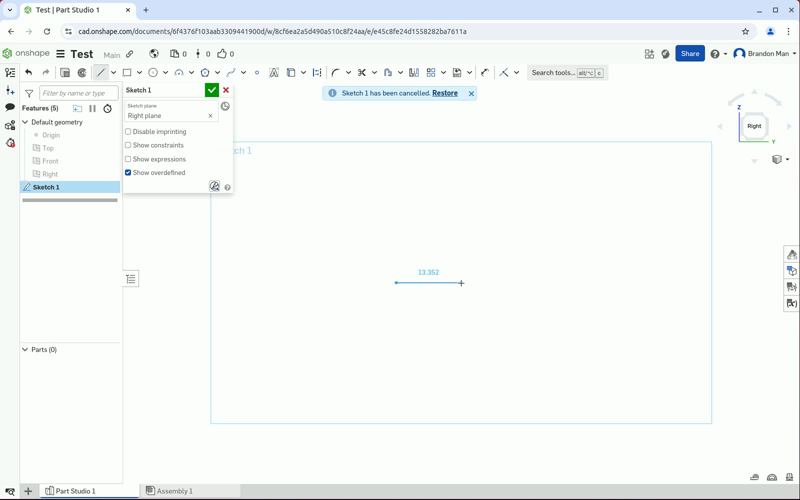
key_up(shift)
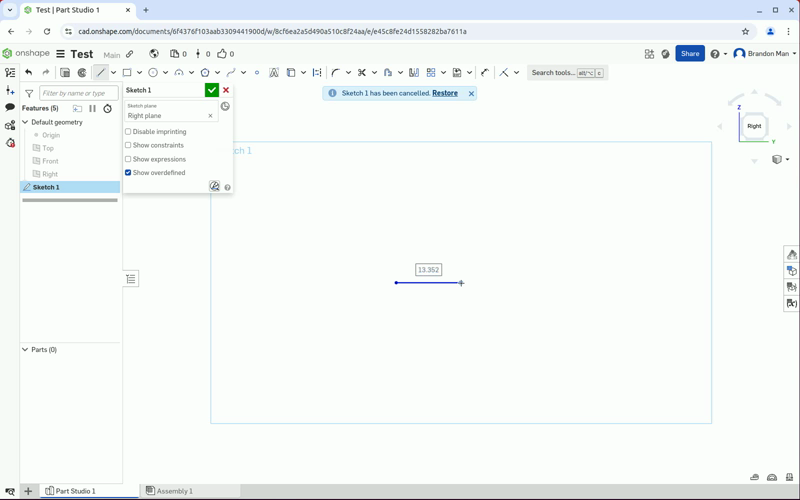
key_down(shift)
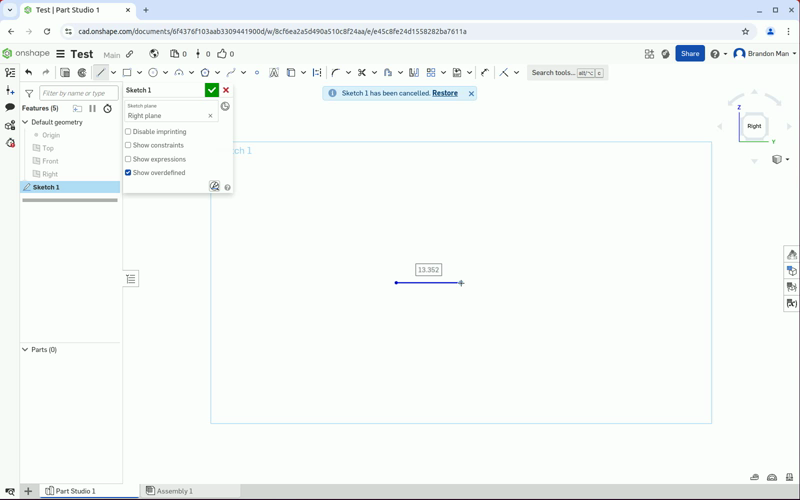
mouse_move(461, 201)
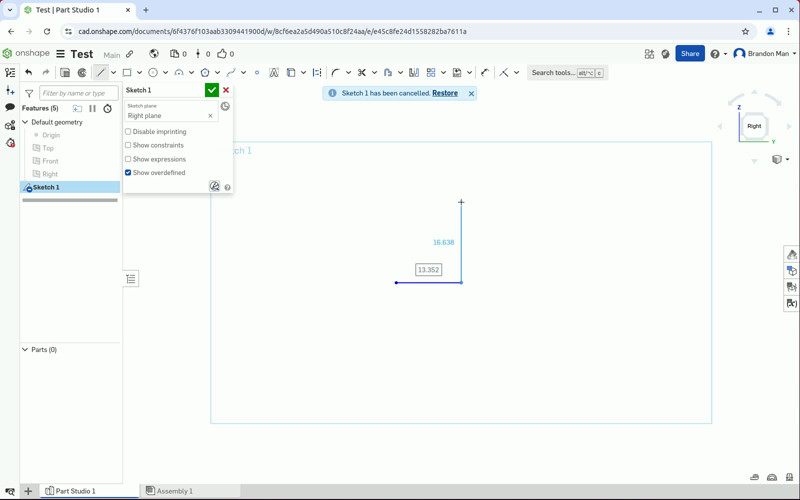
click(461, 201)
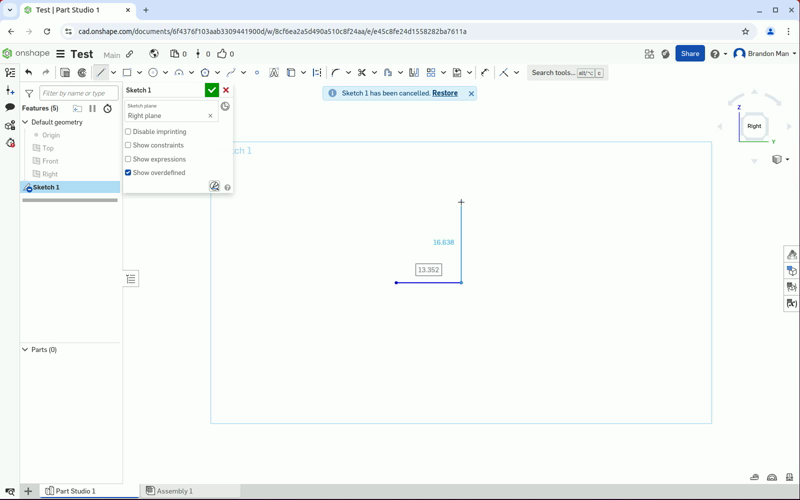
key_up(shift)
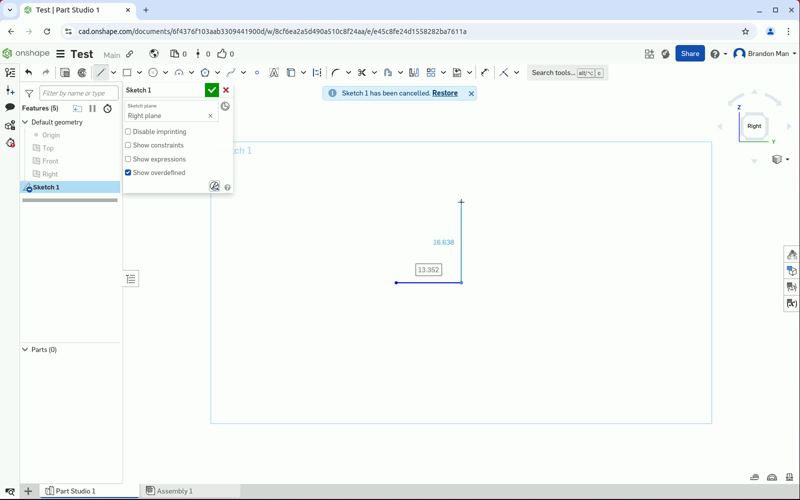
key_down(shift)
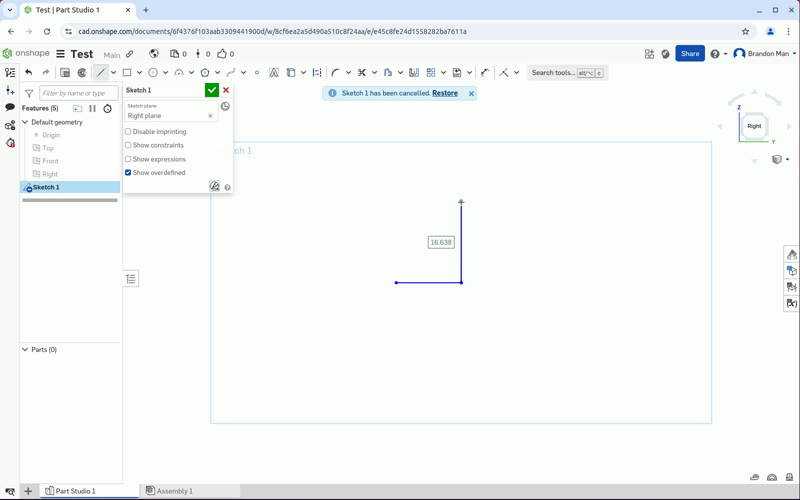
mouse_move(491, 201)
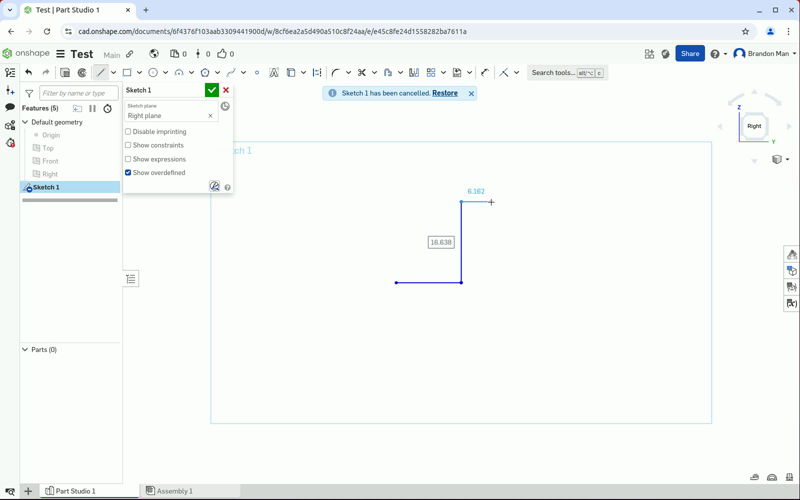
mouse_move(428, 201)
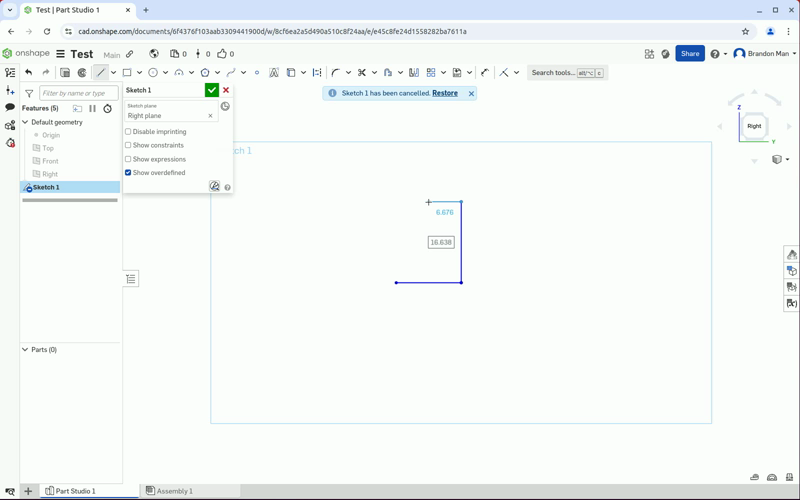
click(428, 201)
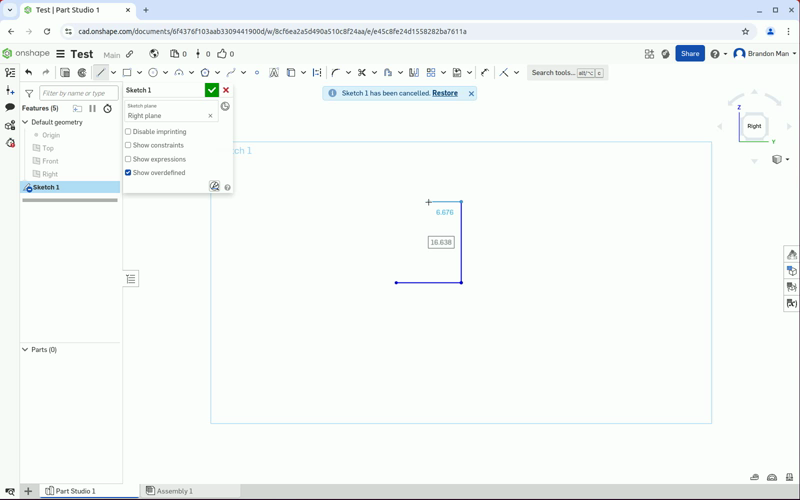
key_up(shift)
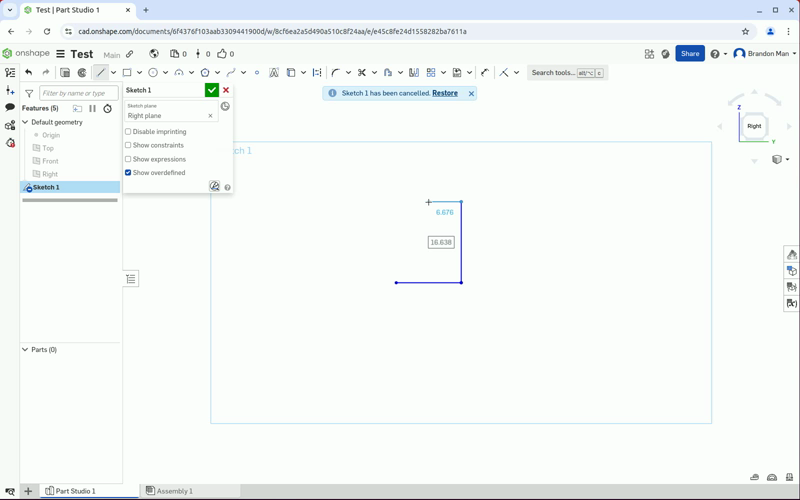
key_down(shift)
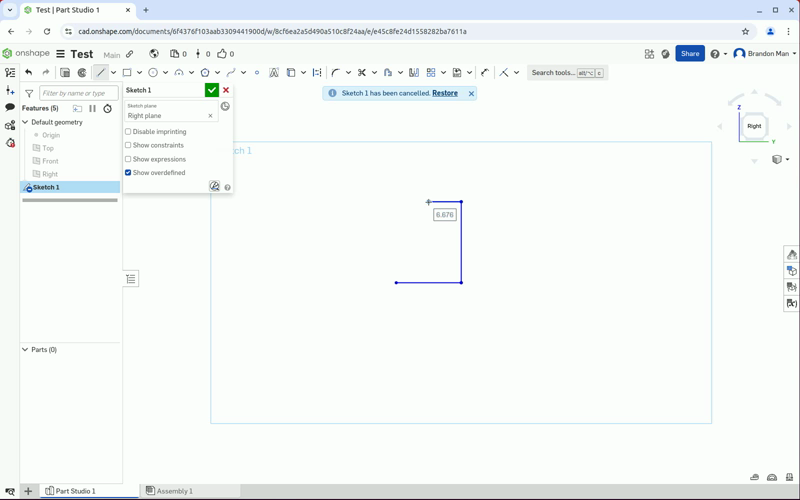
mouse_move(458, 201)
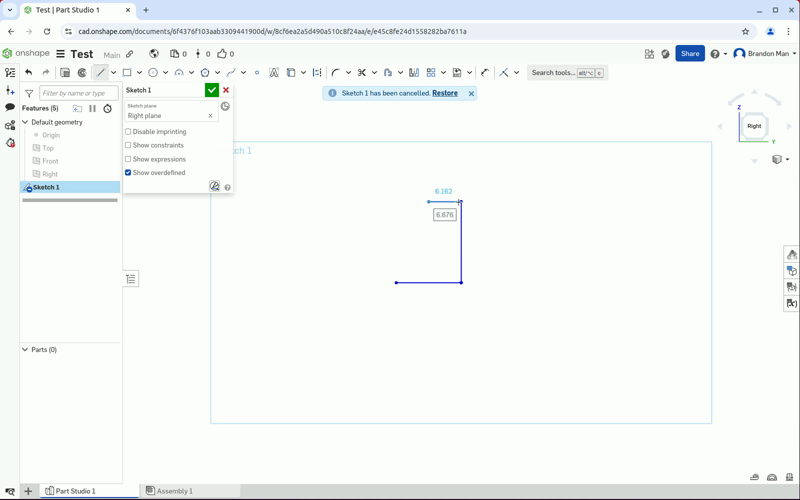
mouse_move(428, 250)
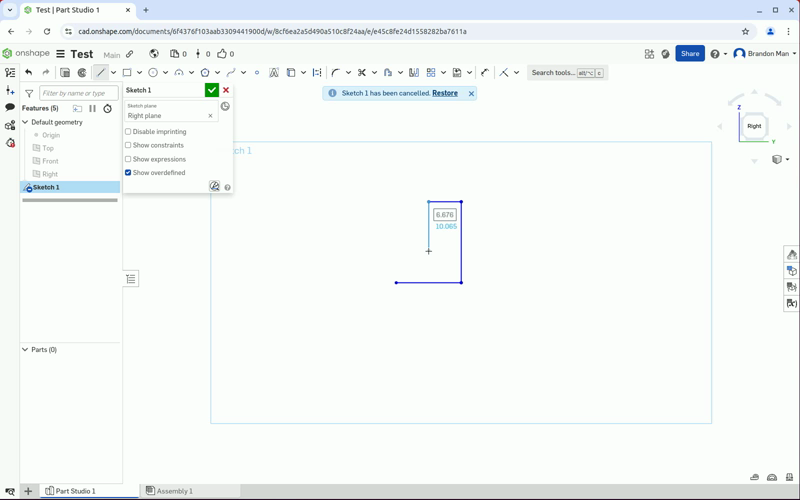
click(428, 250)
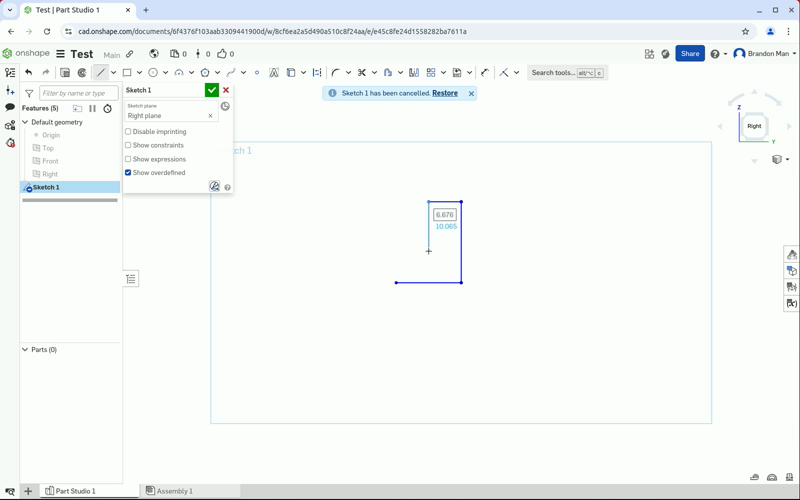
key_up(shift)
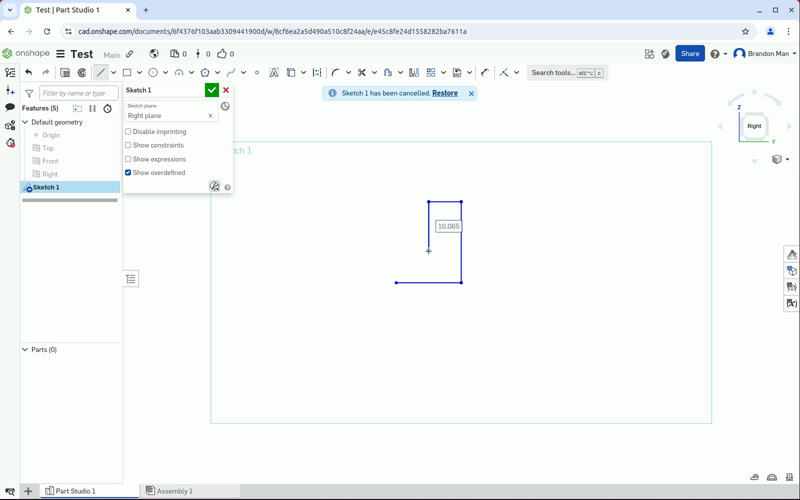
key_down(shift)
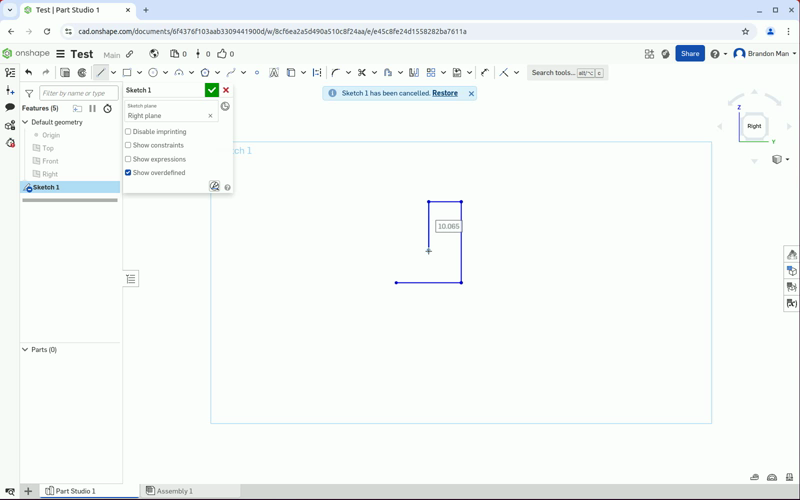
mouse_move(458, 250)
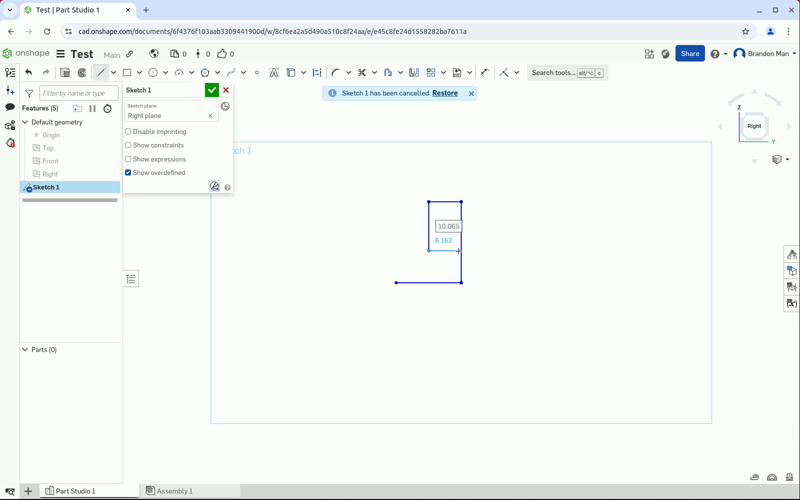
mouse_move(396, 250)
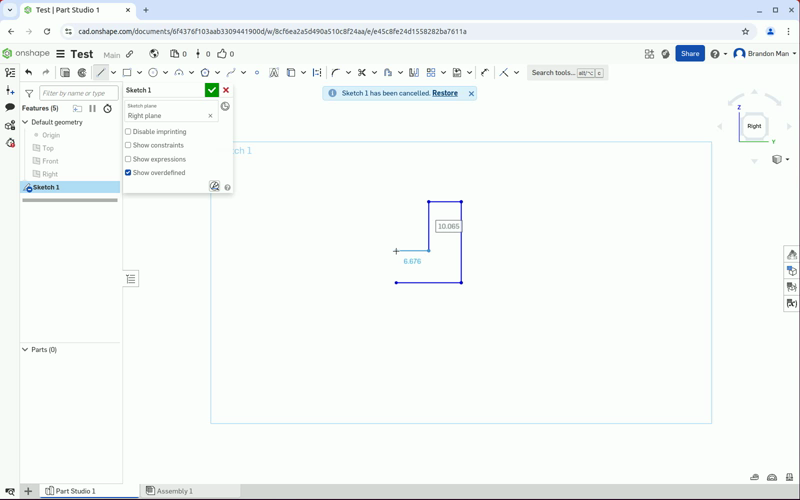
click(396, 250)
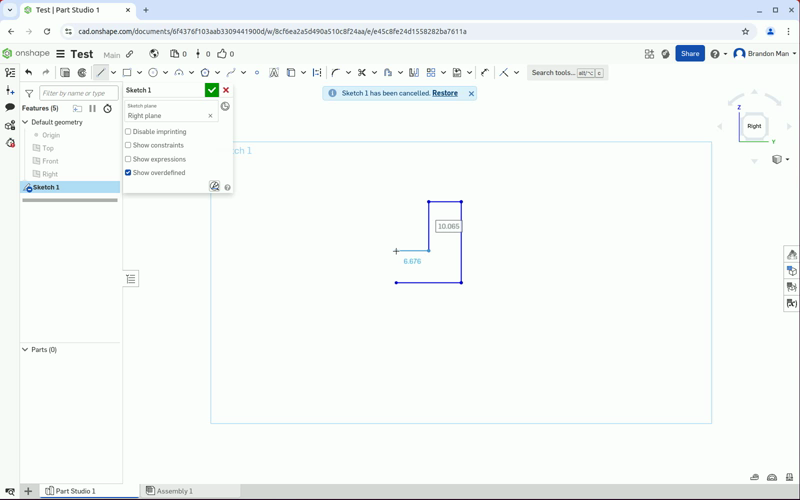
key_up(shift)
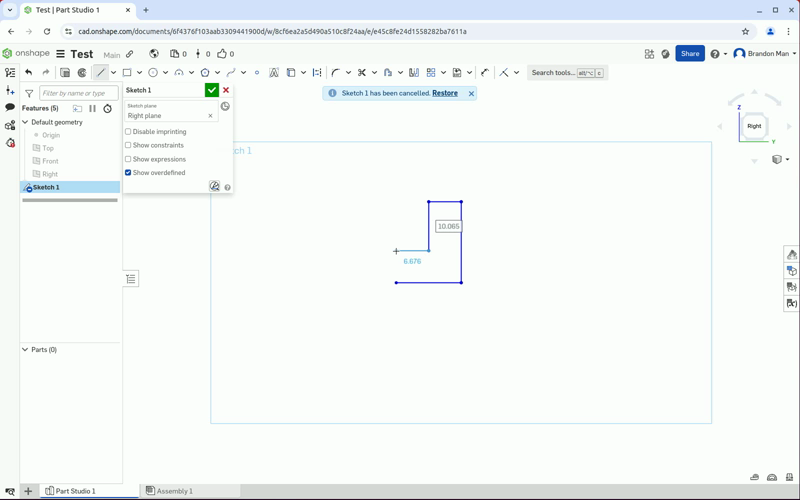
mouse_move(426, 250)
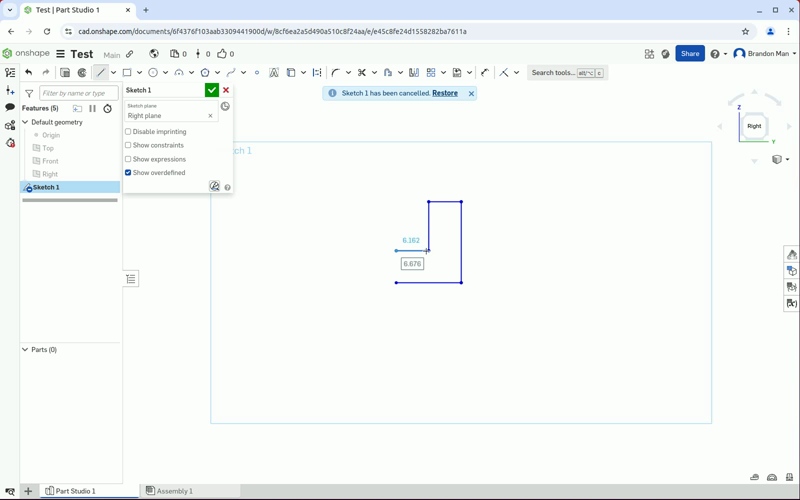
key_down(shift)
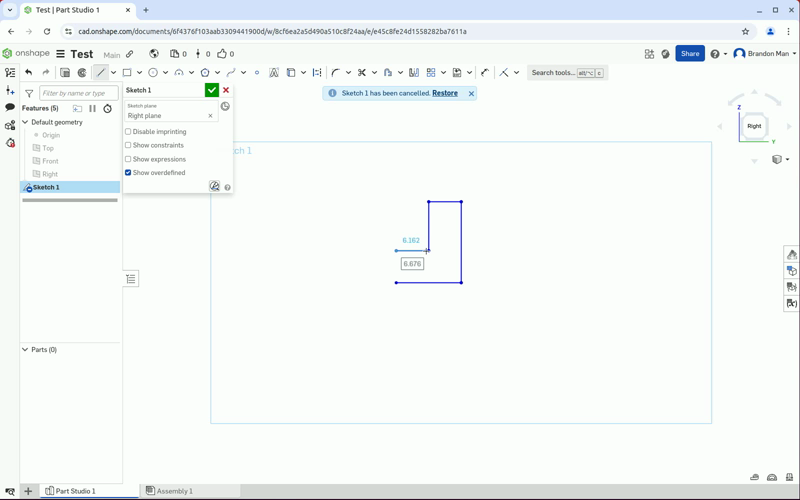
mouse_move(396, 282)
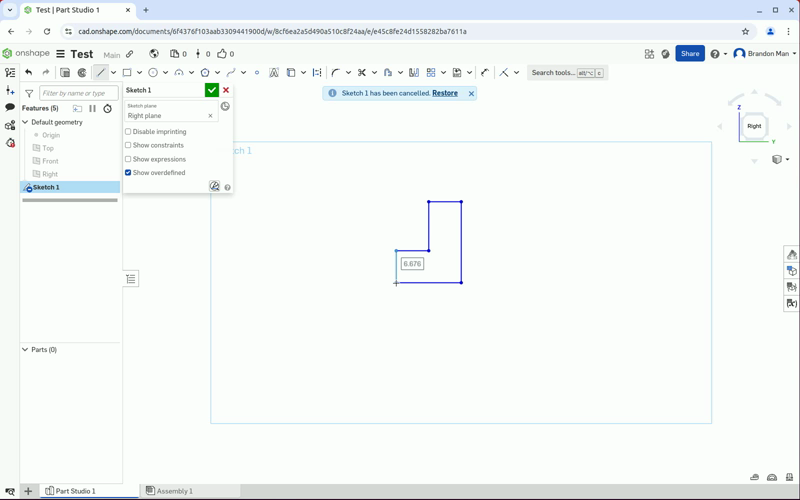
key_up(shift)
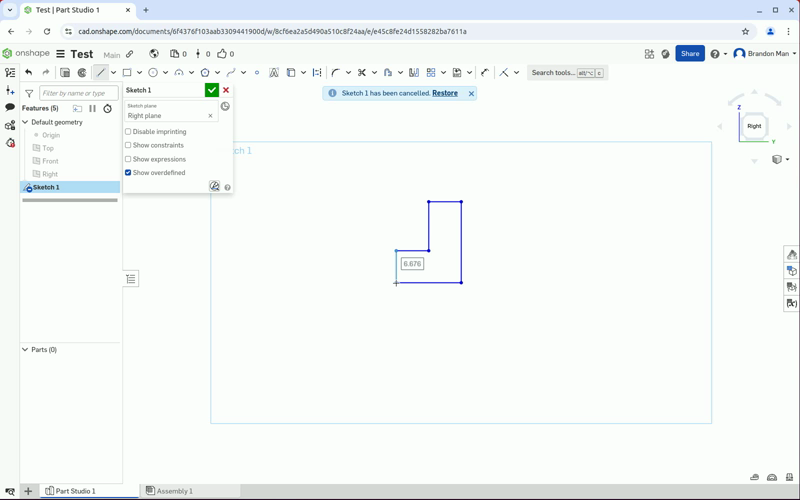
click(396, 282)
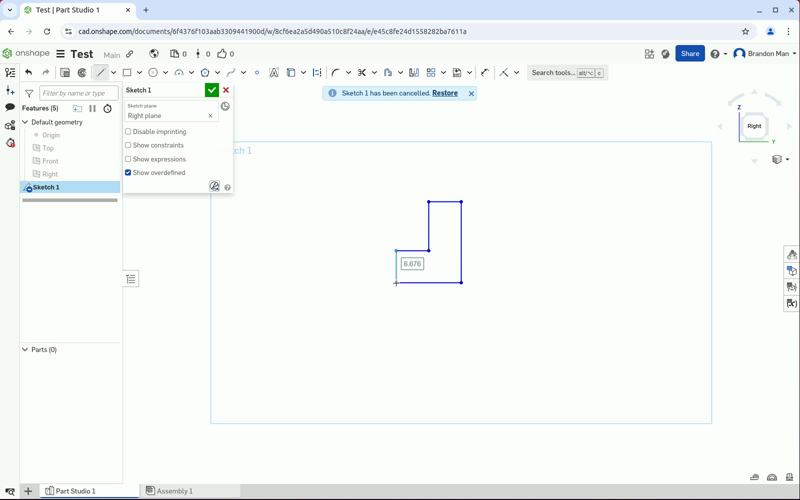
key(esc)
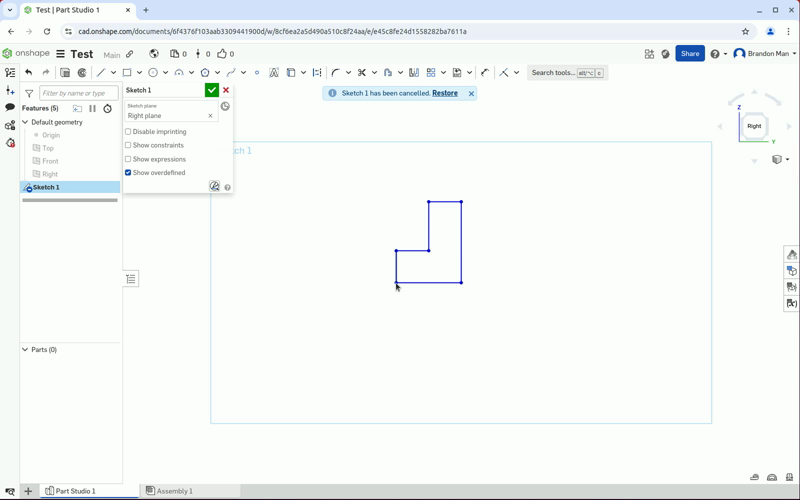
mouse_move(448, 240)
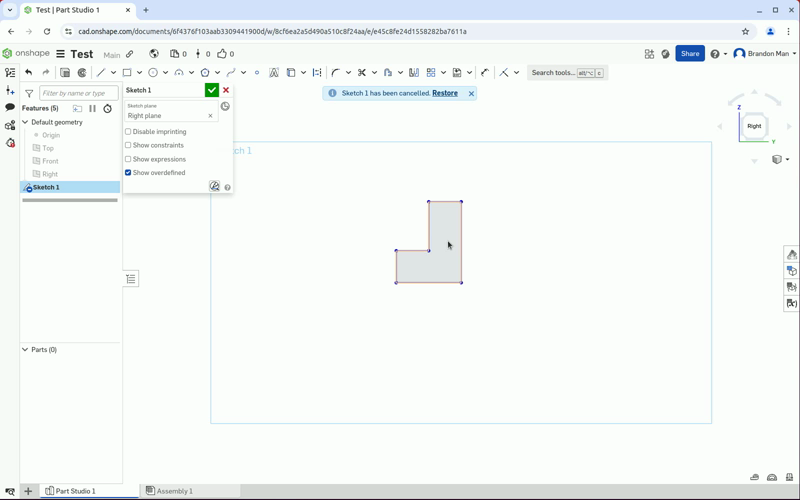
click(448, 240)
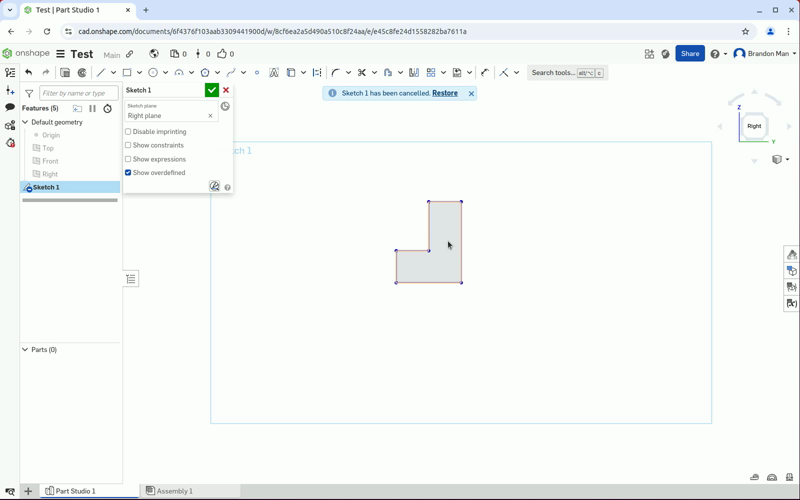
mouse_move(73, 352)
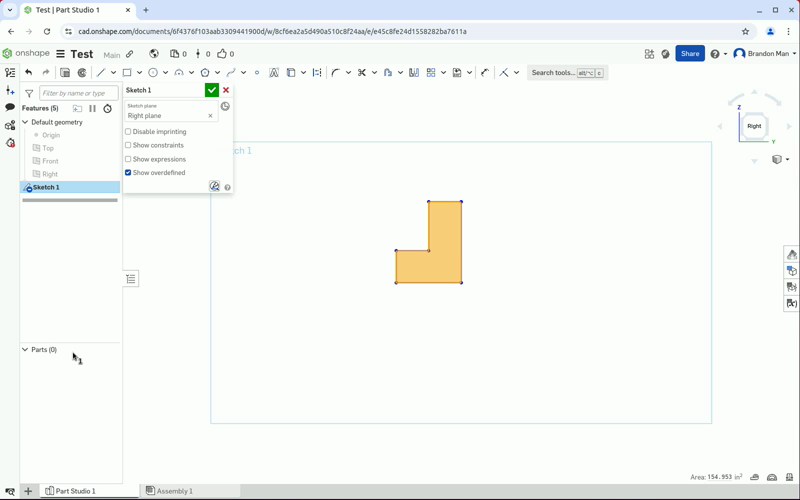
key(shift+y)
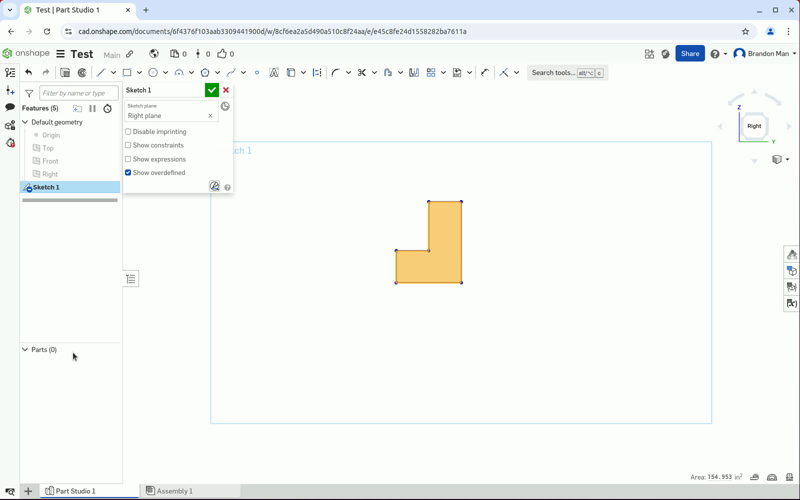
key(shift+e)
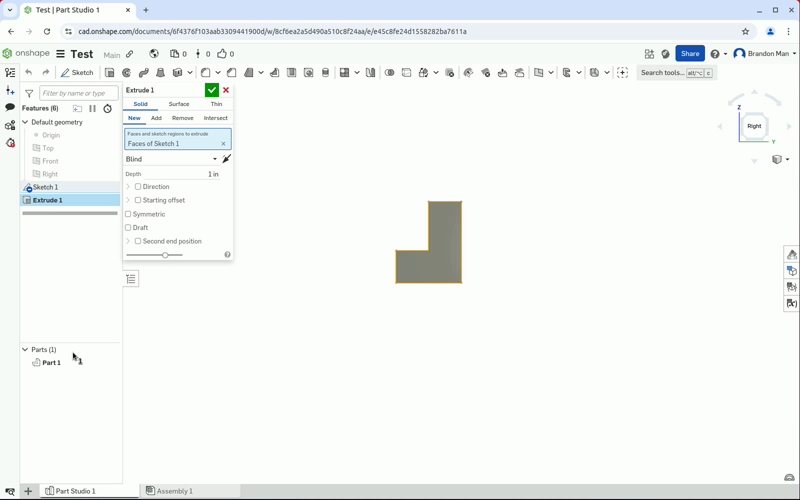
mouse_move(143, 106)
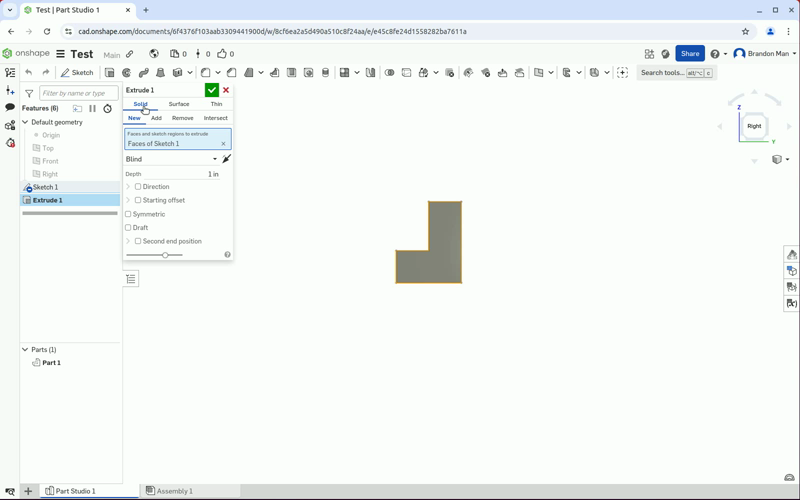
click(143, 106)
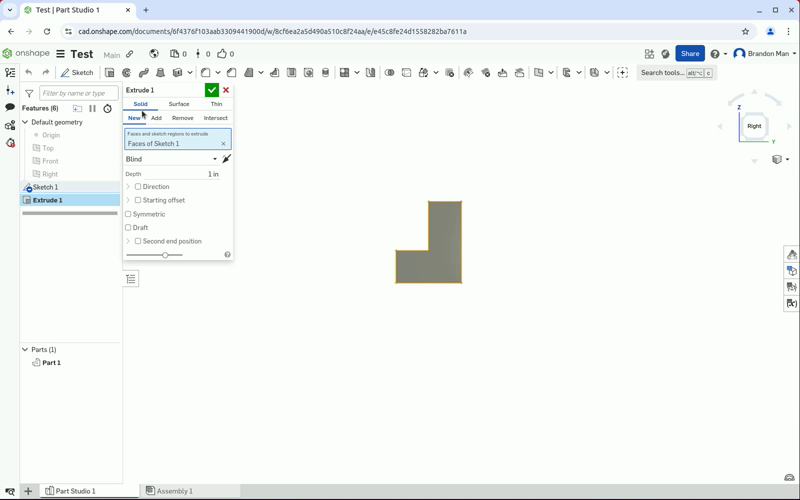
mouse_move(137, 120)
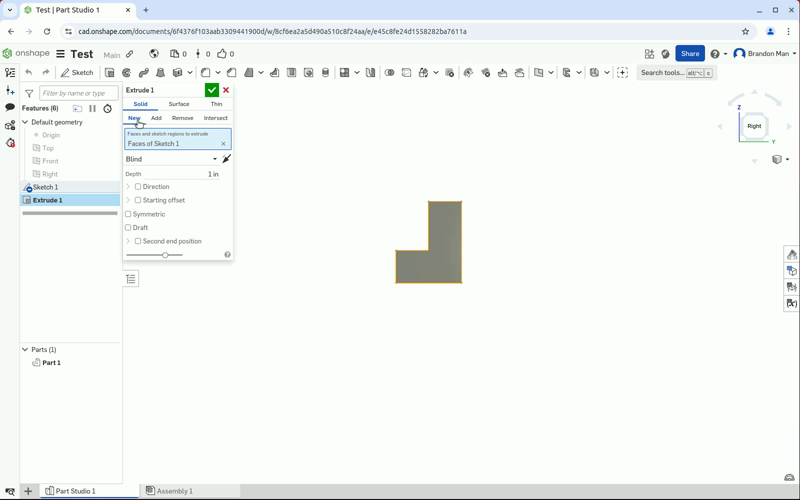
click(137, 120)
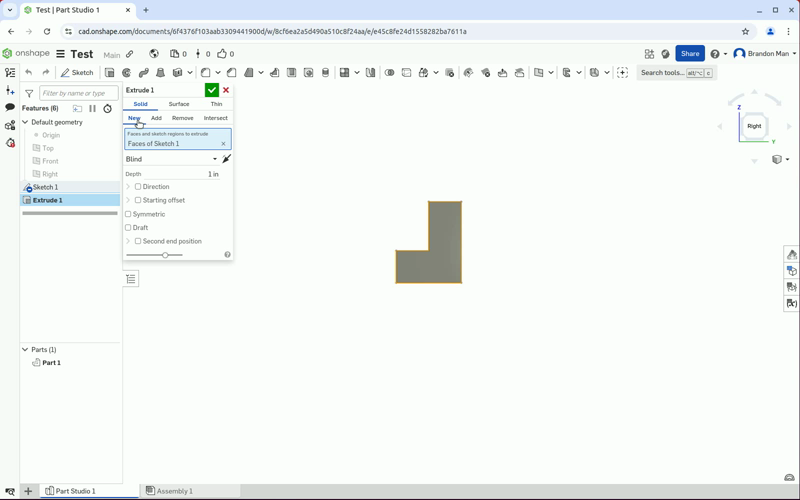
key(tab, 4)
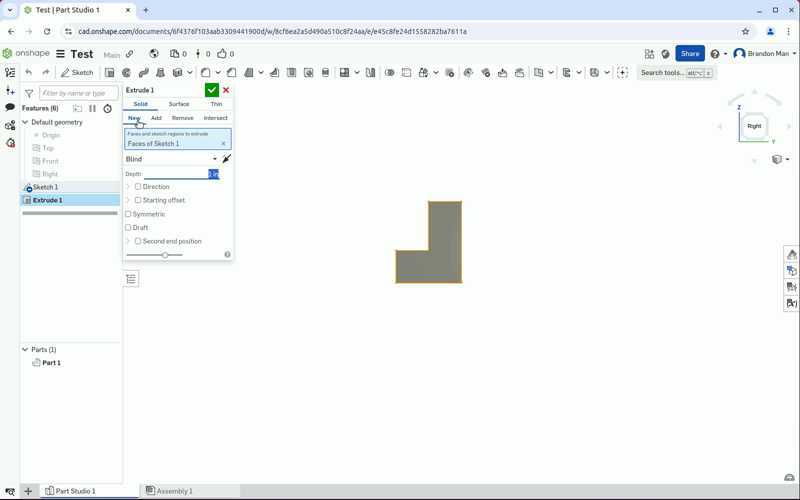
text(23.108)
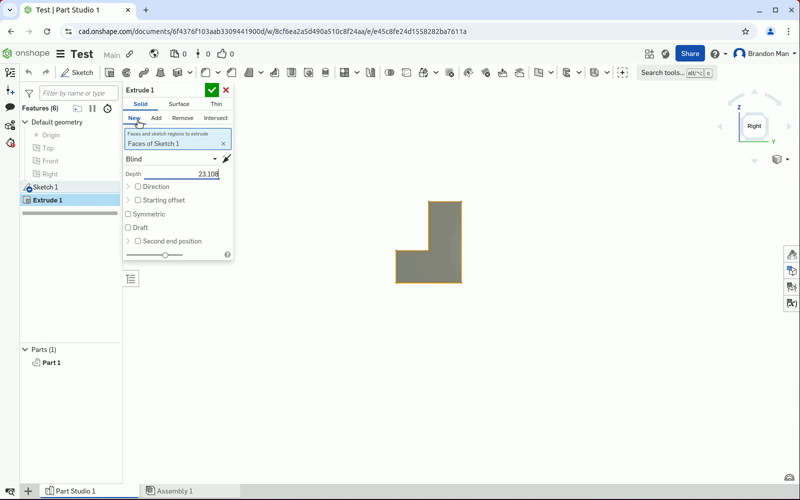
key(enter)
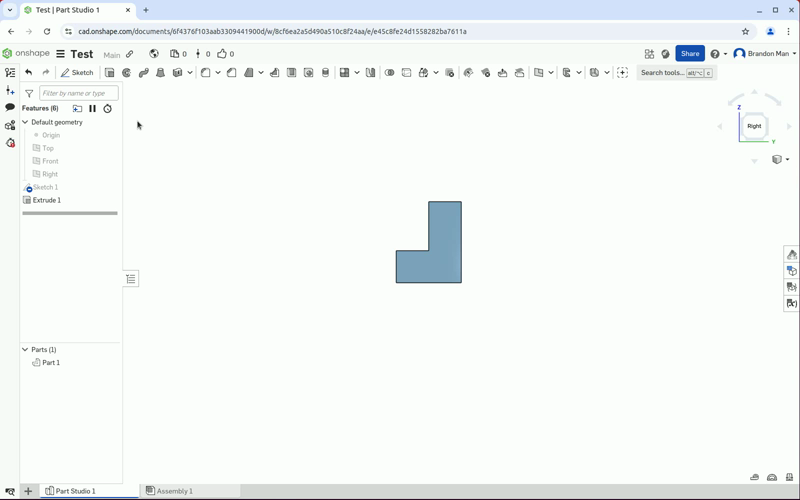
key(shift+h)
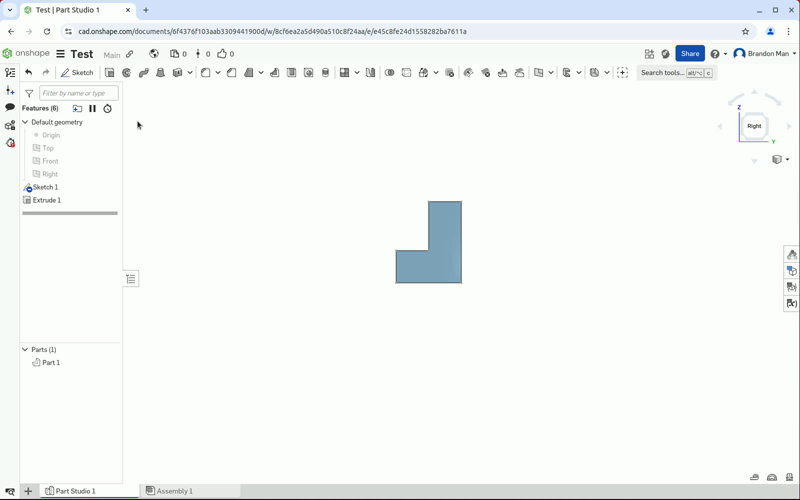
key(shift+h)
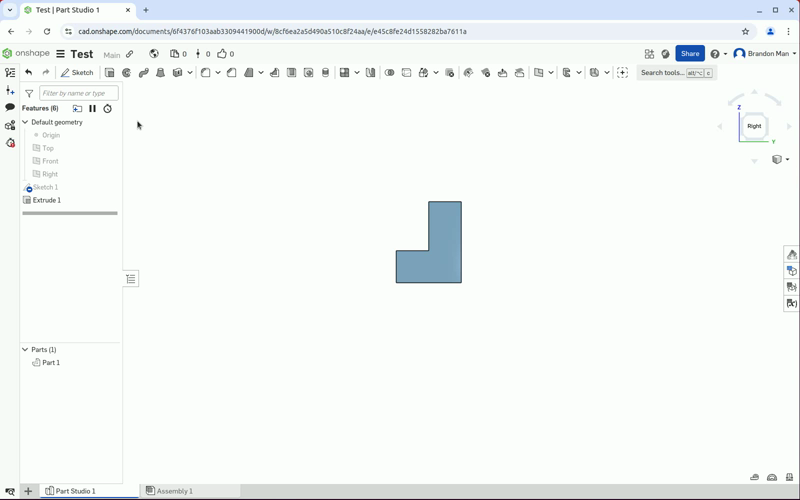
mouse_move(73, 189)
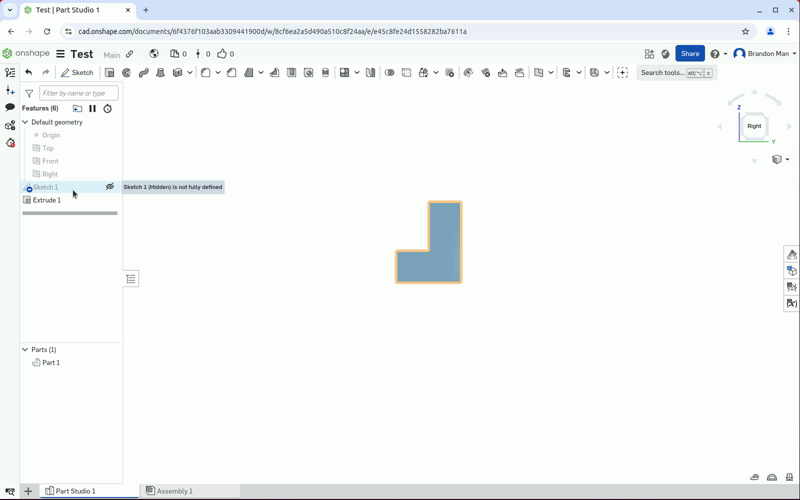
click(73, 189)
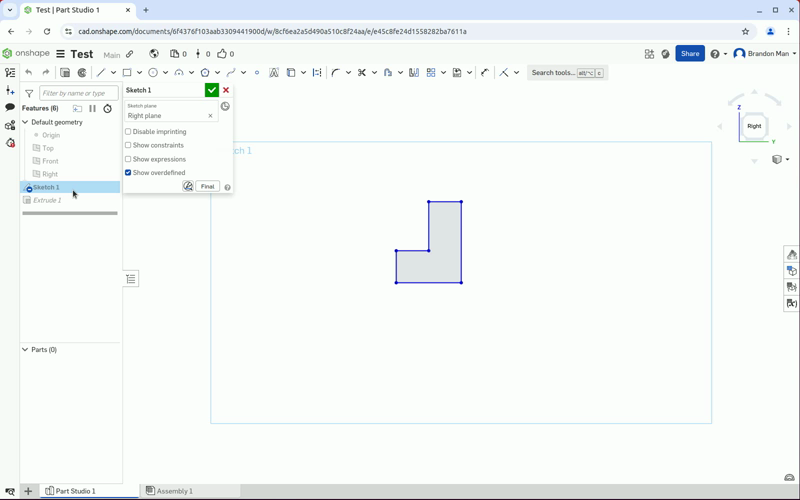
mouse_move(229, 92)
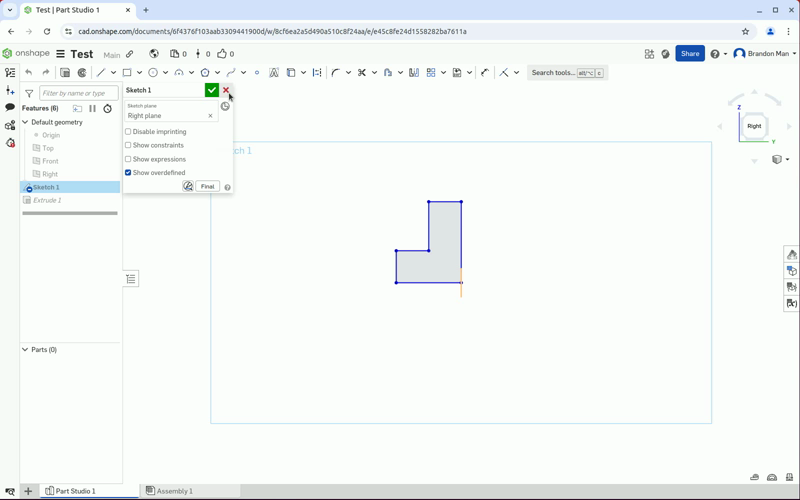
click(229, 92)
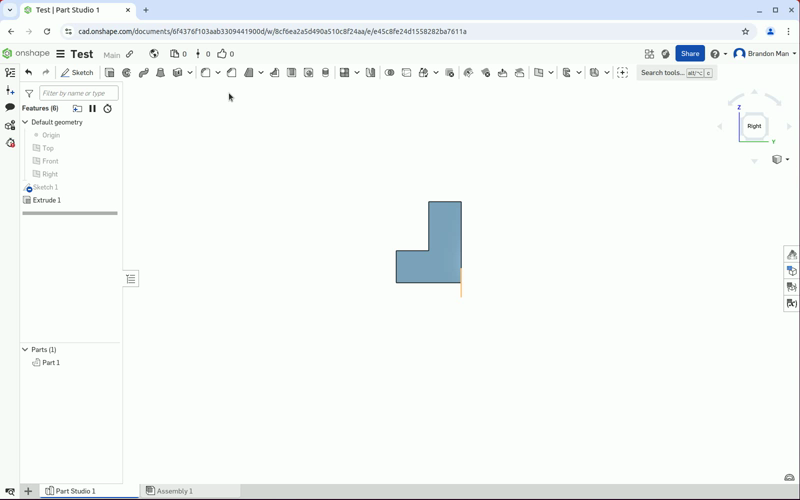
mouse_move(73, 352)
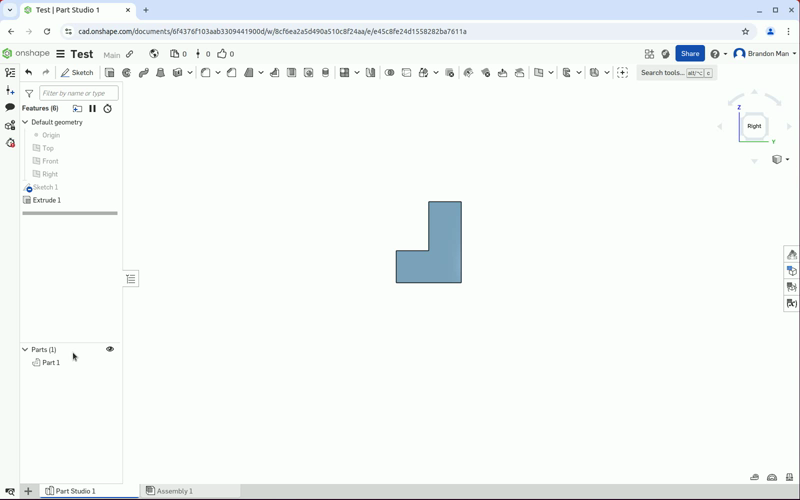
key(y)
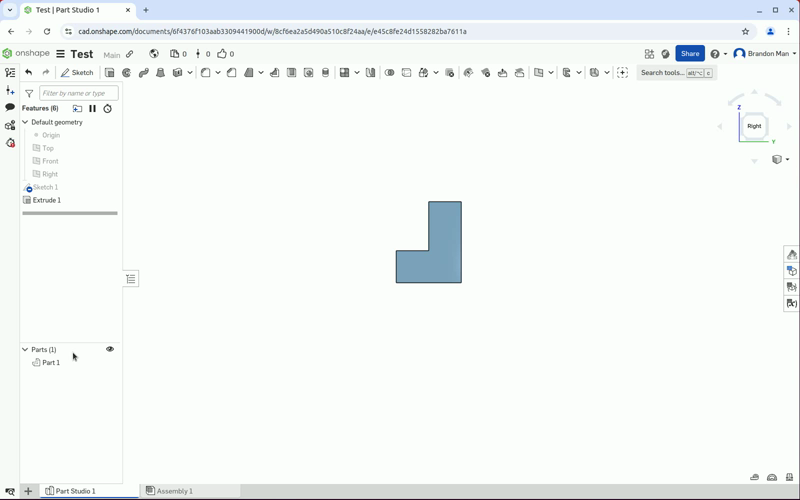
key(shift+p)
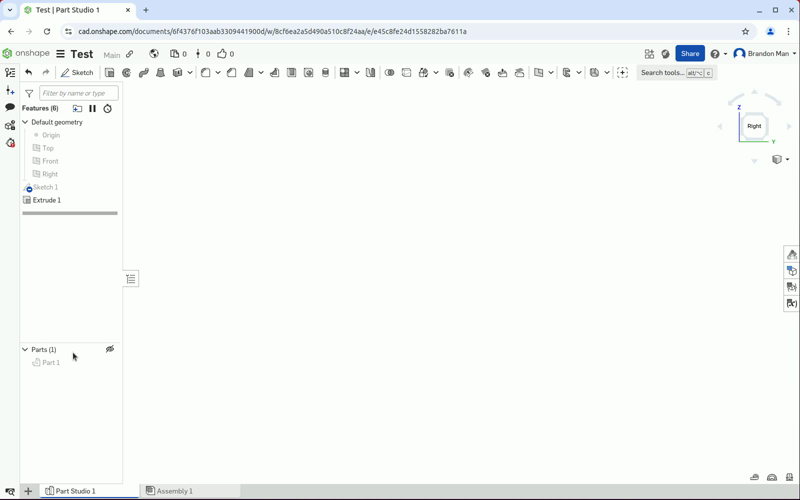
key(space)
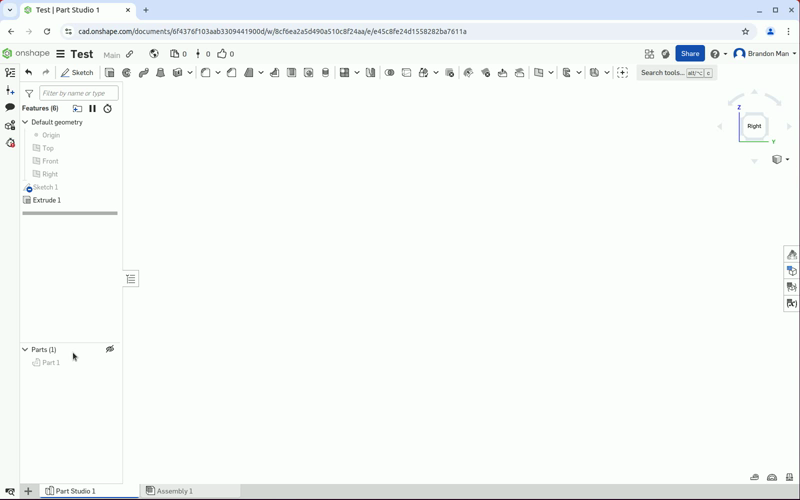
key_down(shift)
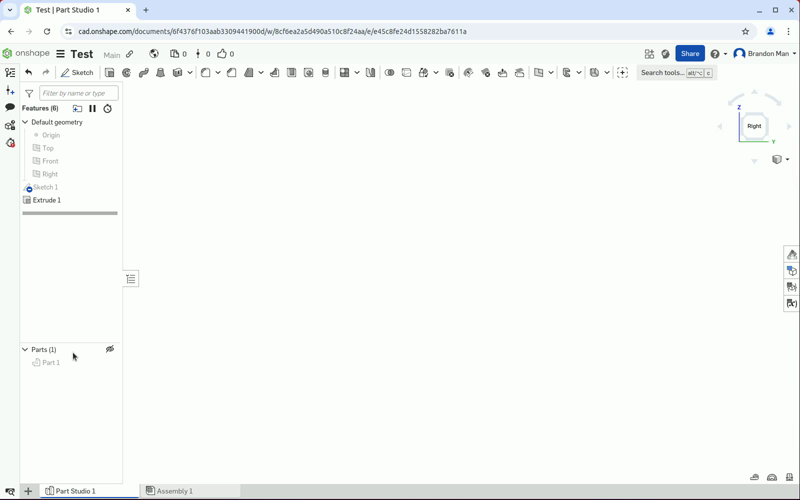
key(right)
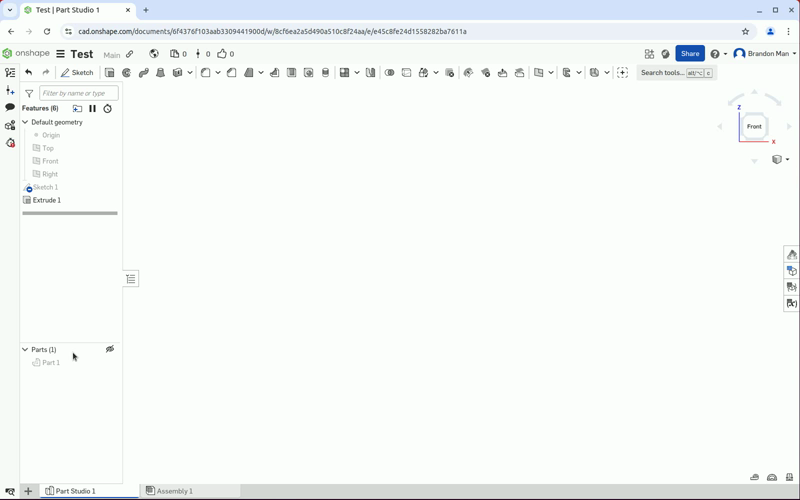
key_up(shift)
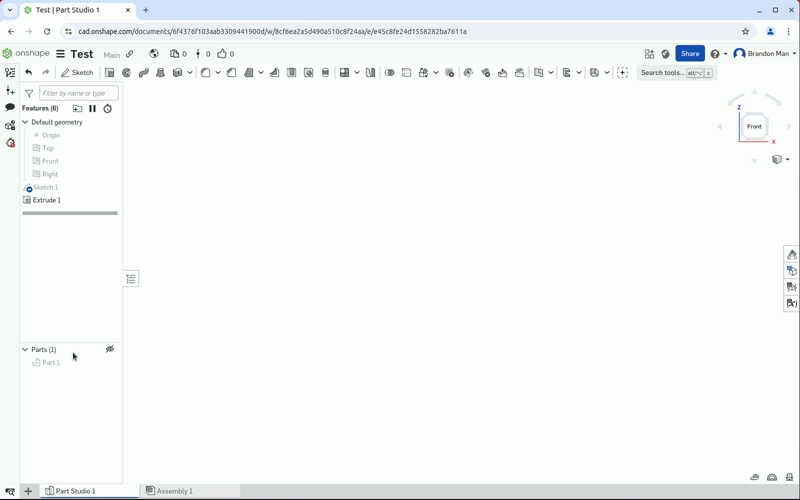
key(space)
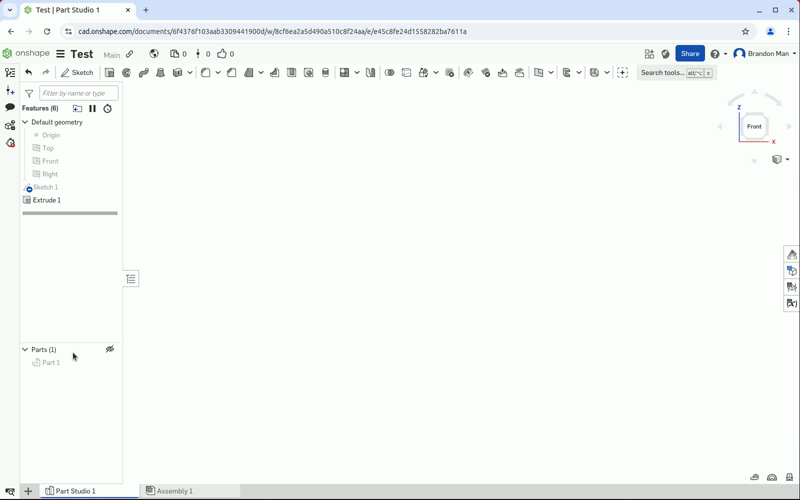
key_down(shift)
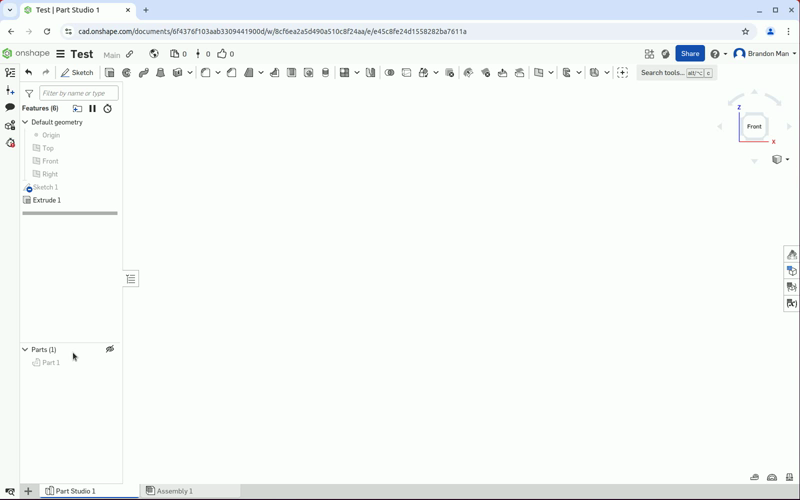
key(down)
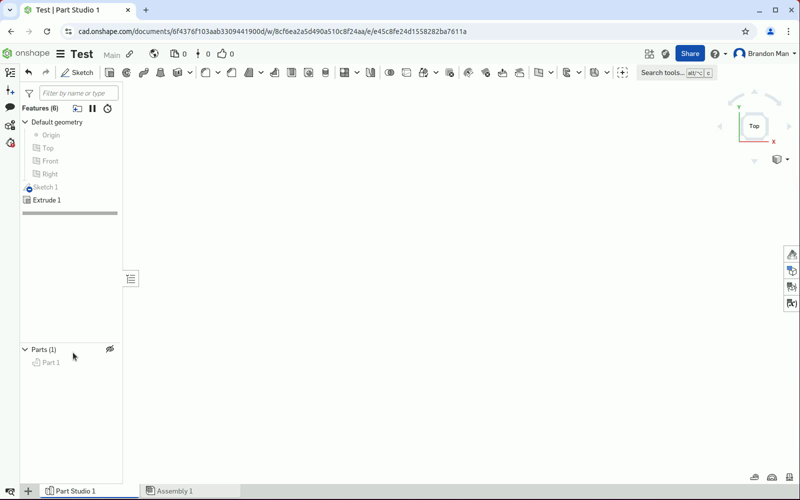
key_up(shift)
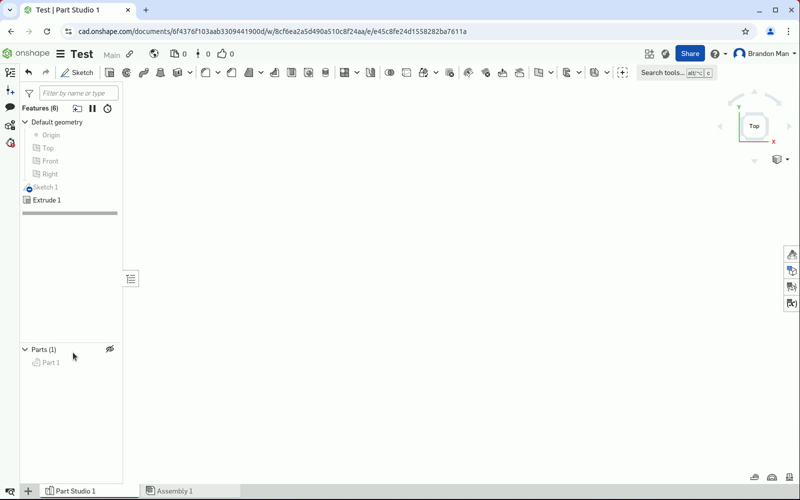
mouse_move(73, 352)
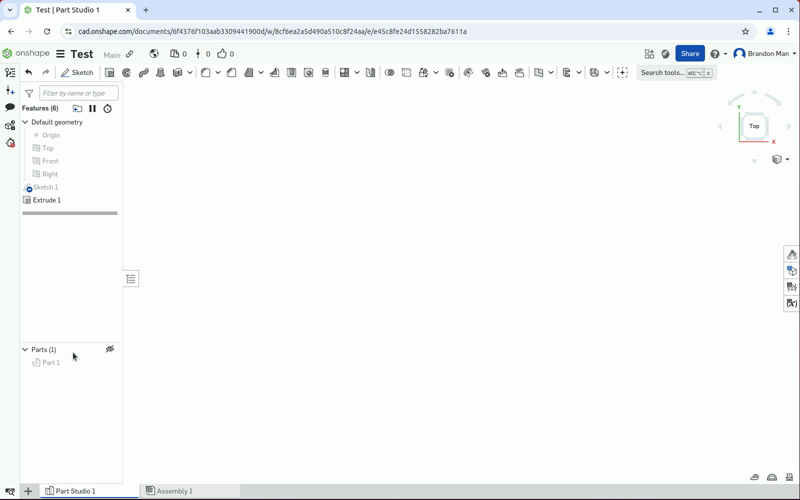
key(shift+y)
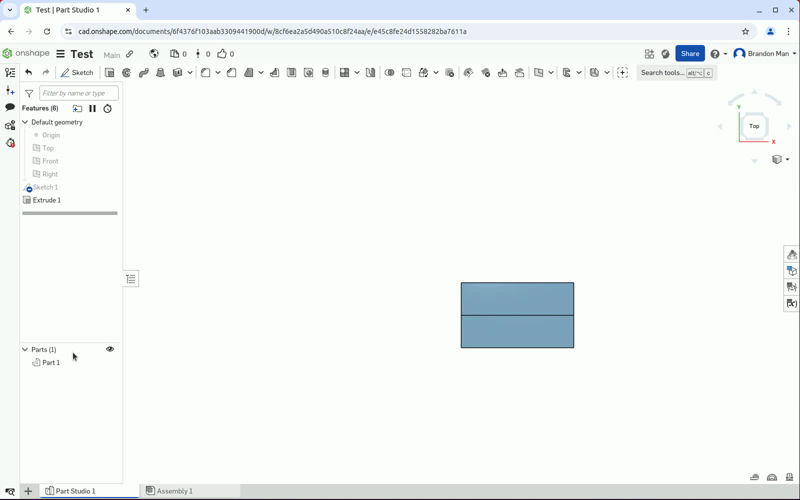
mouse_move(541, 75)
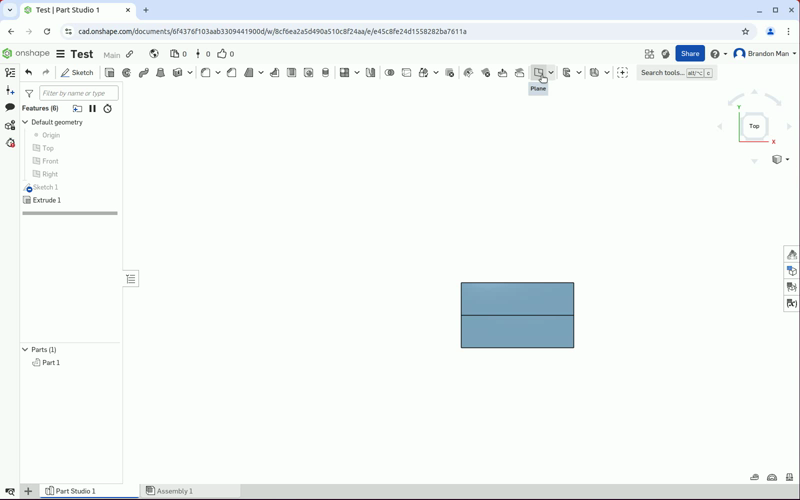
click(541, 75)
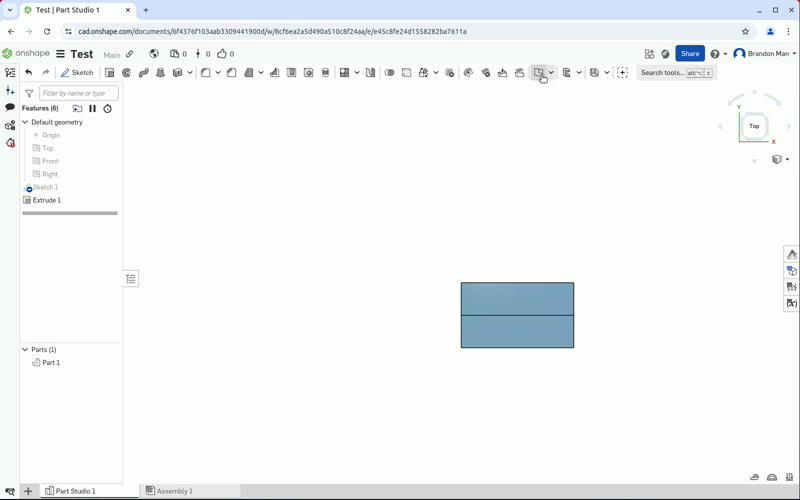
mouse_move(73, 150)
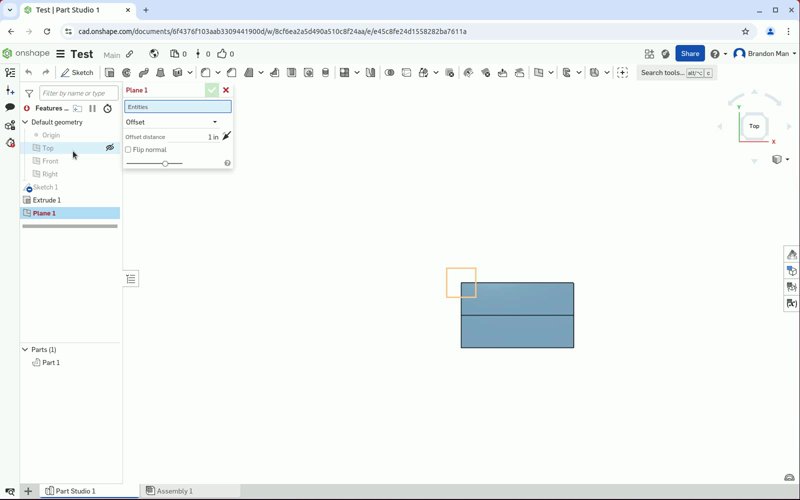
click(73, 150)
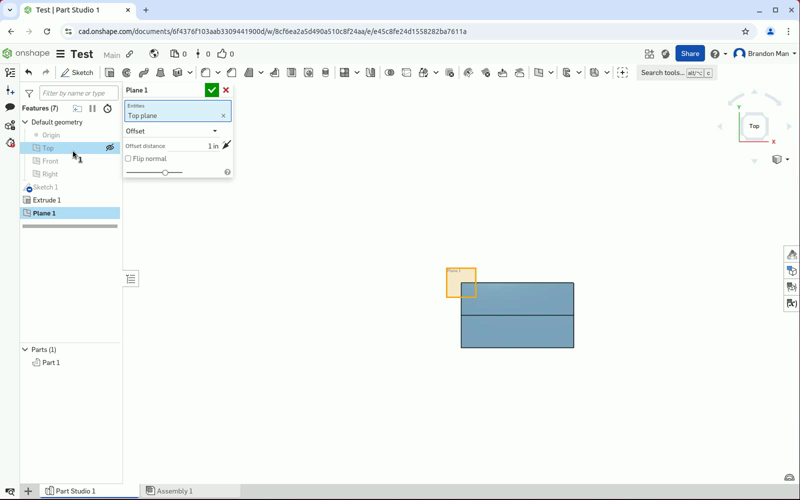
key(tab, 2)
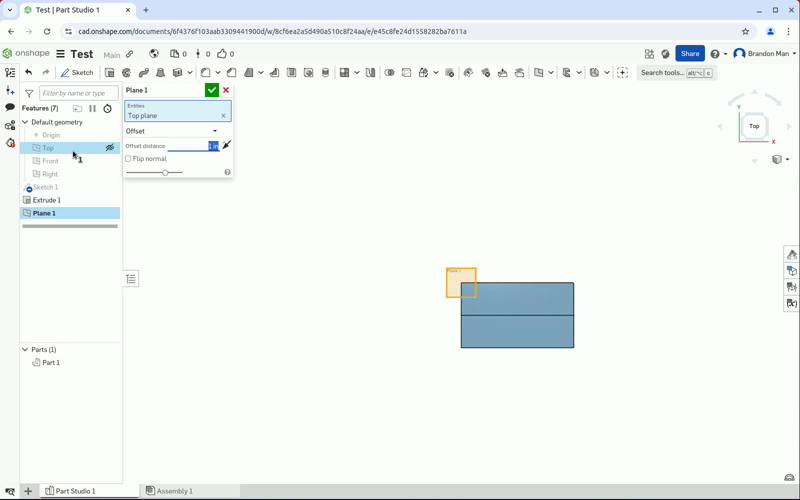
text(16.607)
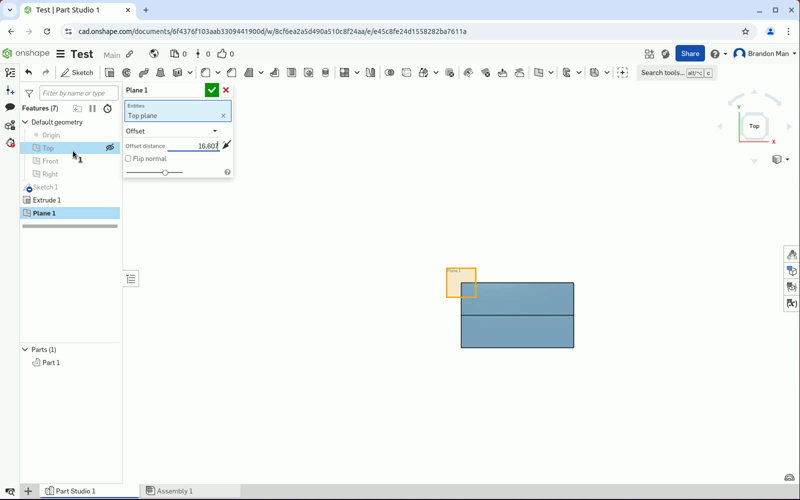
key(enter, 2)
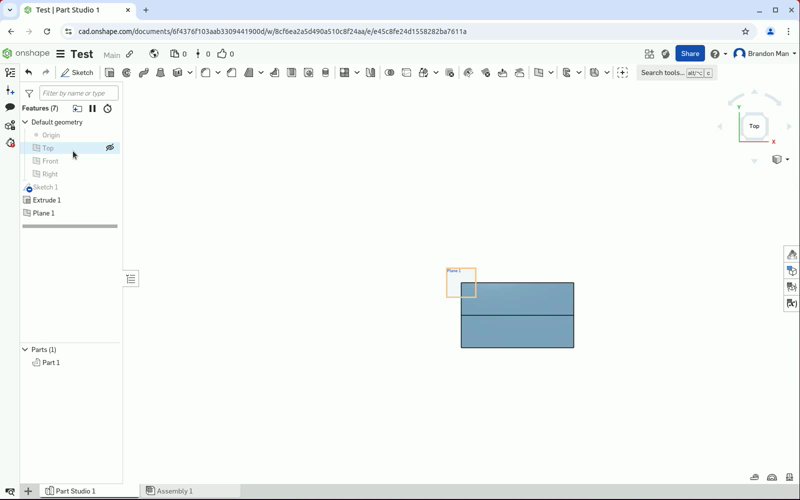
key(shift+s)
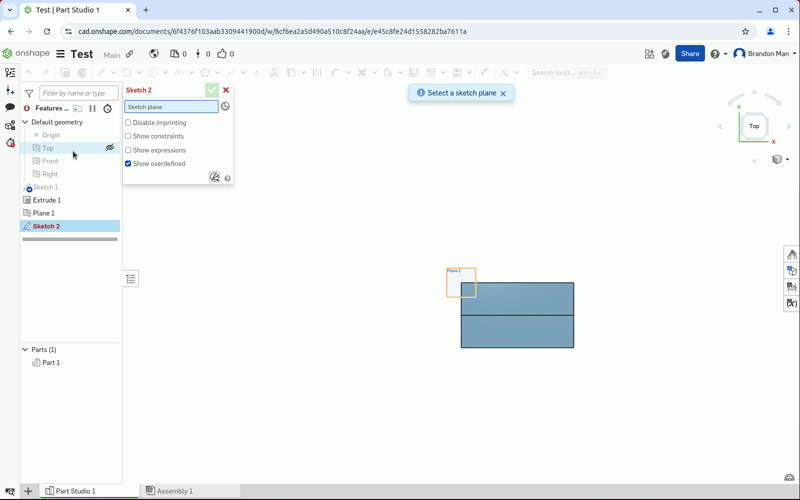
mouse_move(73, 215)
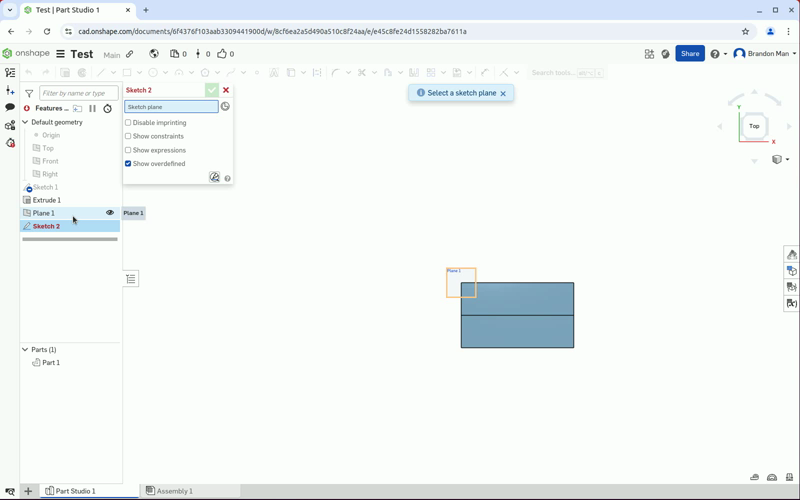
click(73, 215)
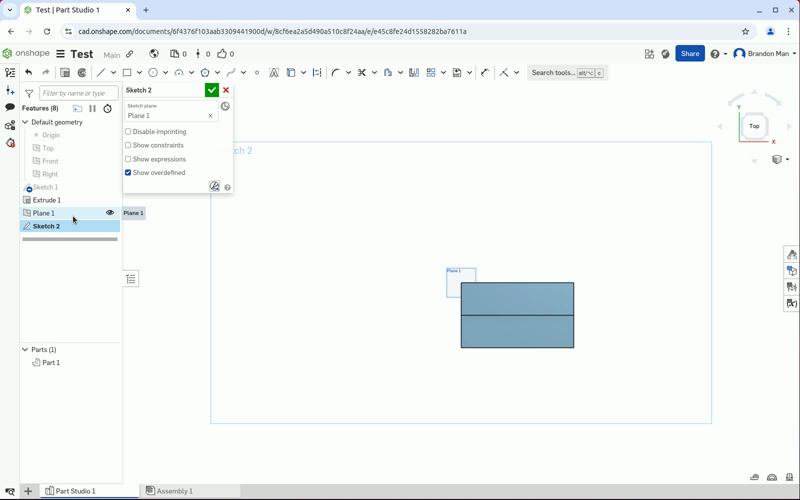
mouse_move(73, 352)
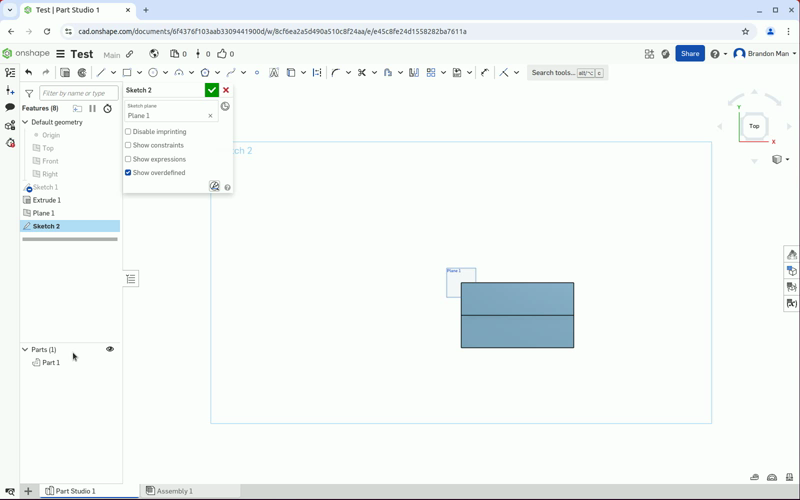
key(y)
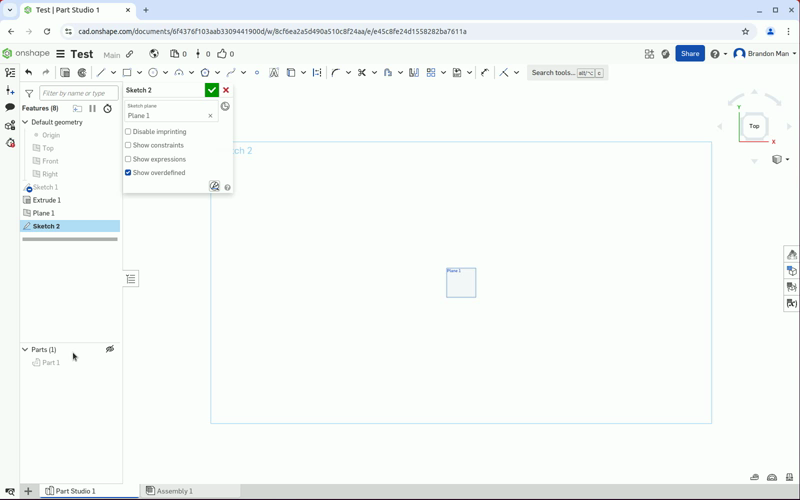
key(l)
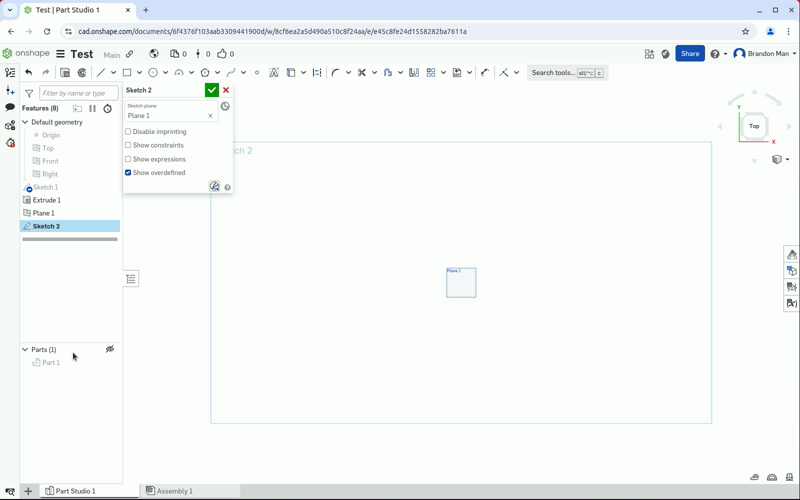
key_down(shift)
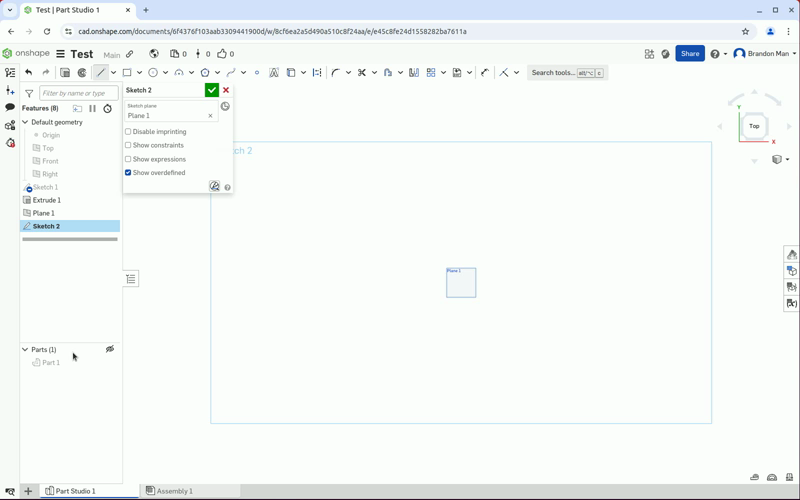
mouse_move(499, 314)
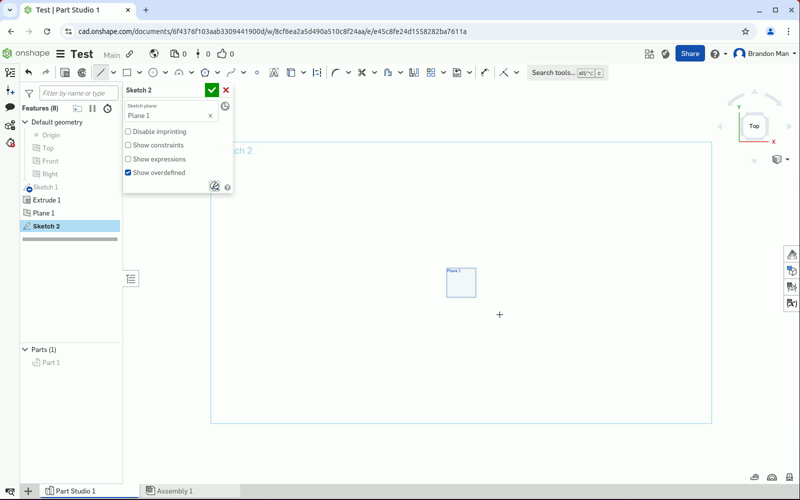
click(499, 314)
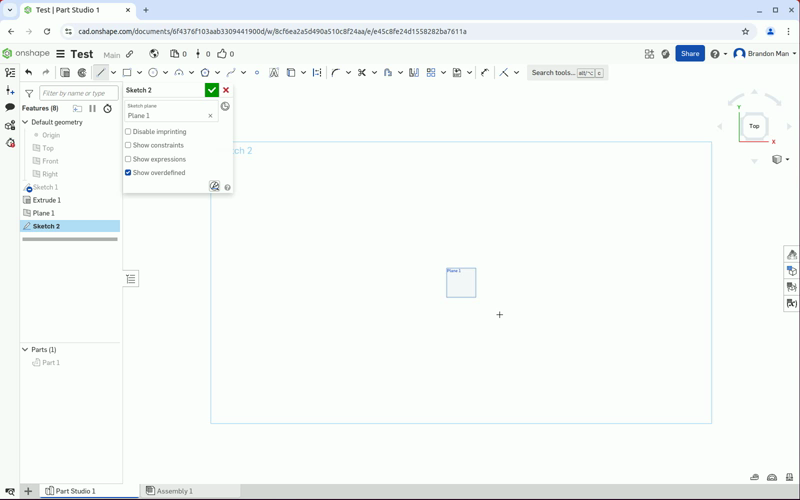
key_up(shift)
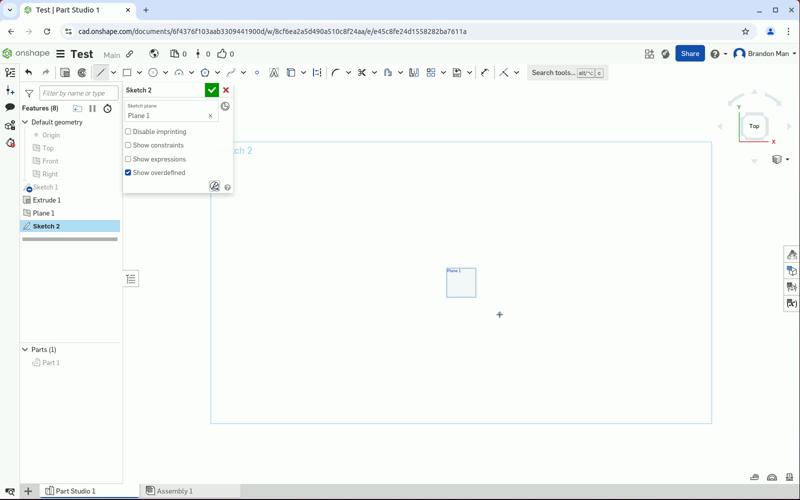
key_down(shift)
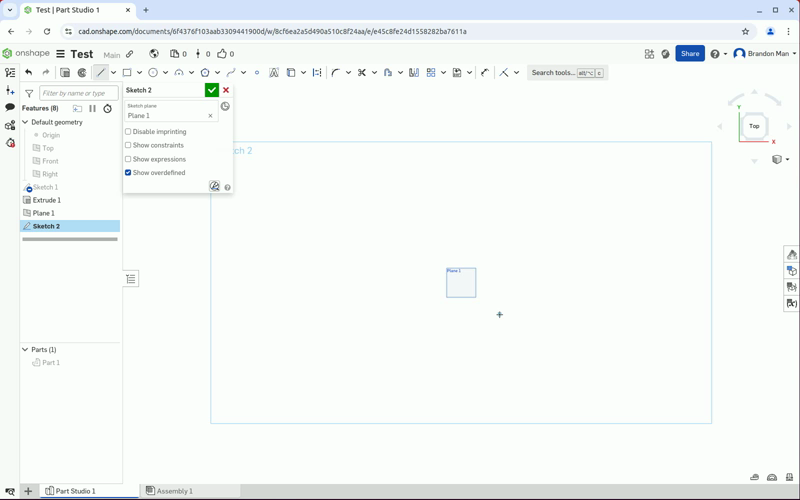
mouse_move(529, 314)
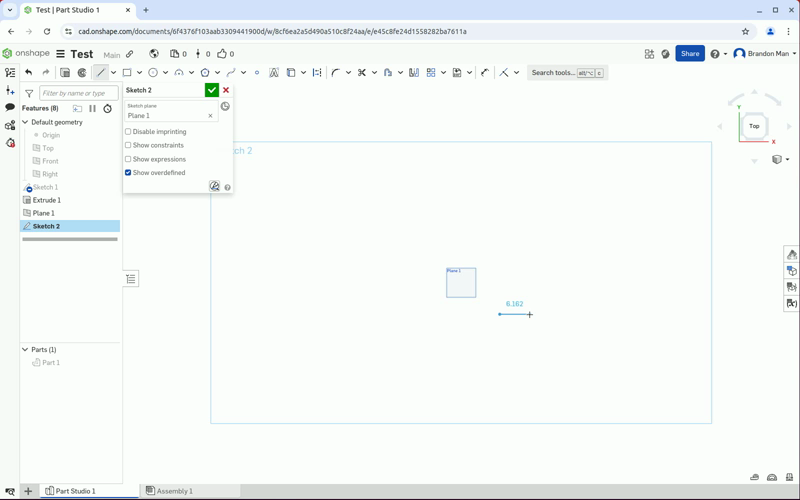
mouse_move(531, 314)
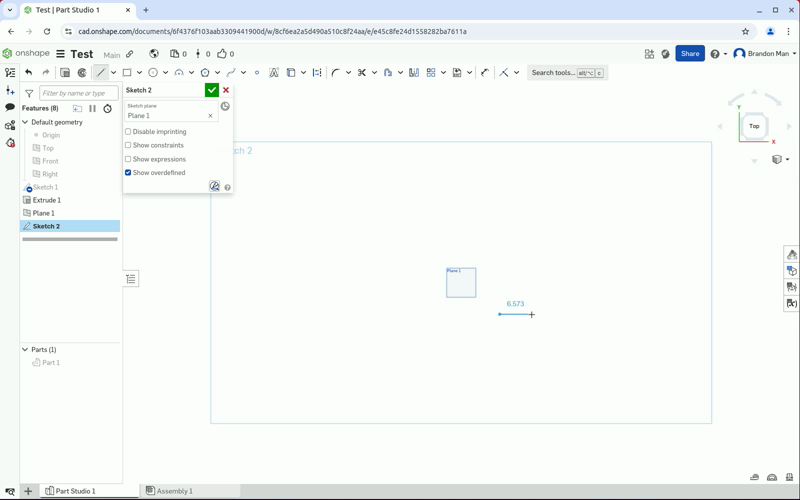
click(531, 314)
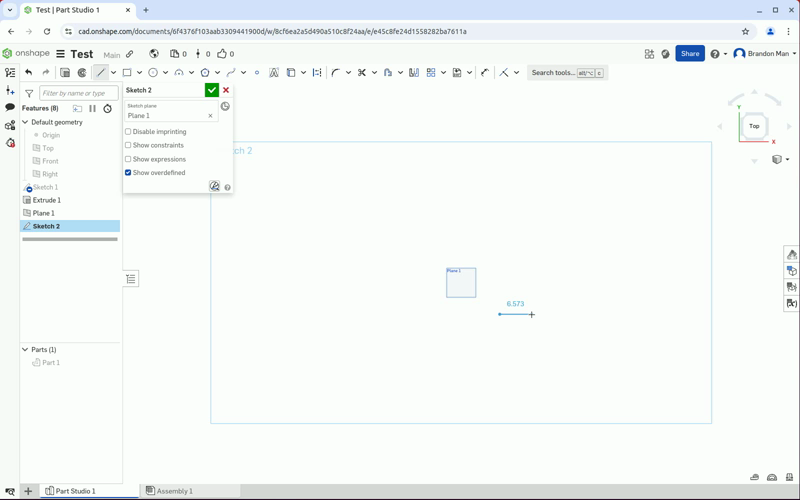
key_up(shift)
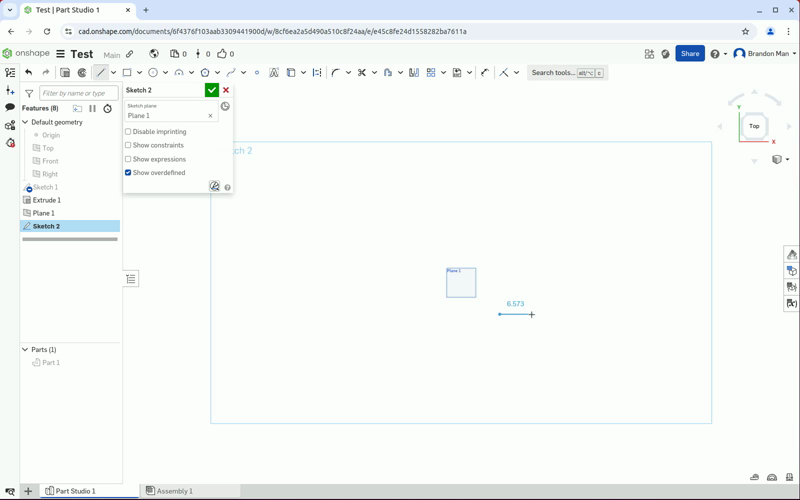
key_down(shift)
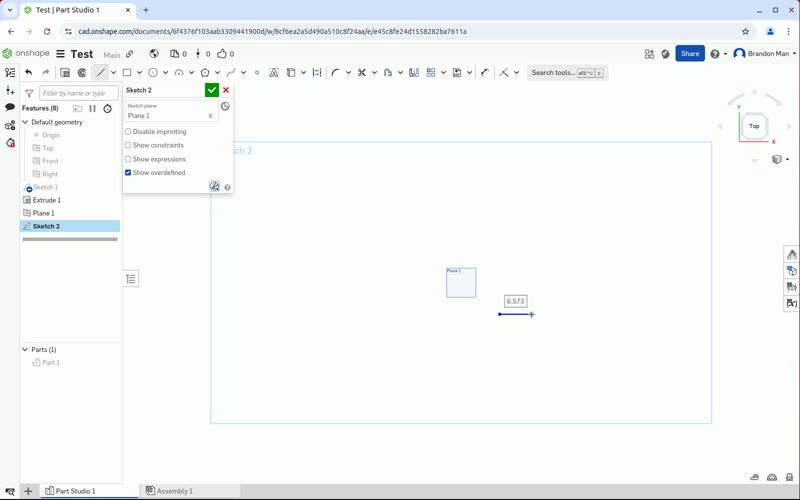
mouse_move(561, 314)
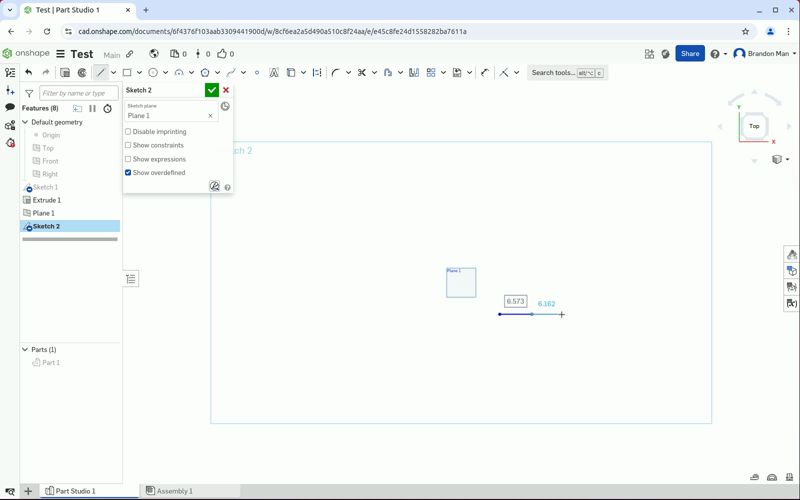
mouse_move(531, 282)
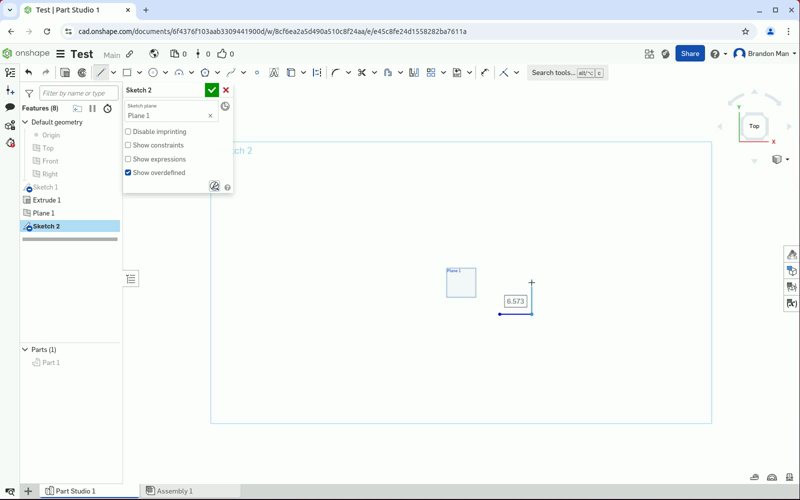
click(531, 282)
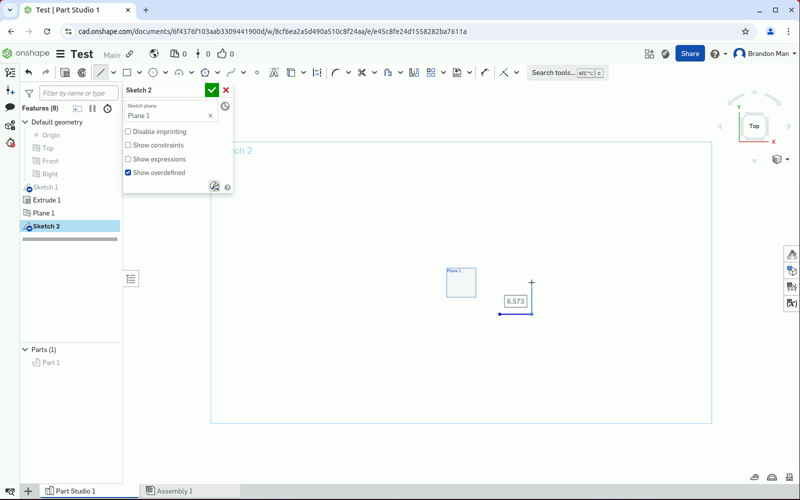
key_up(shift)
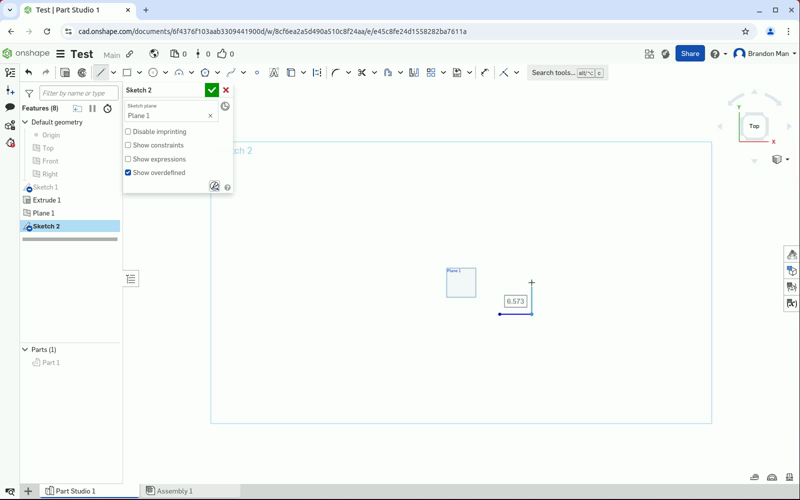
key_down(shift)
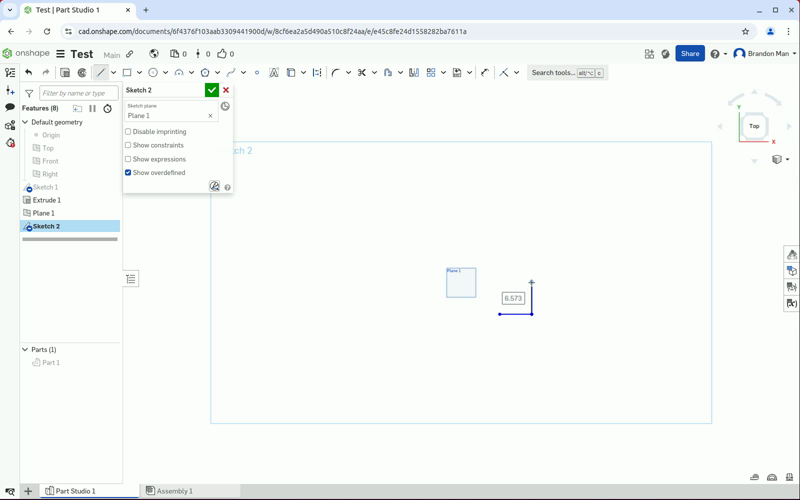
mouse_move(561, 282)
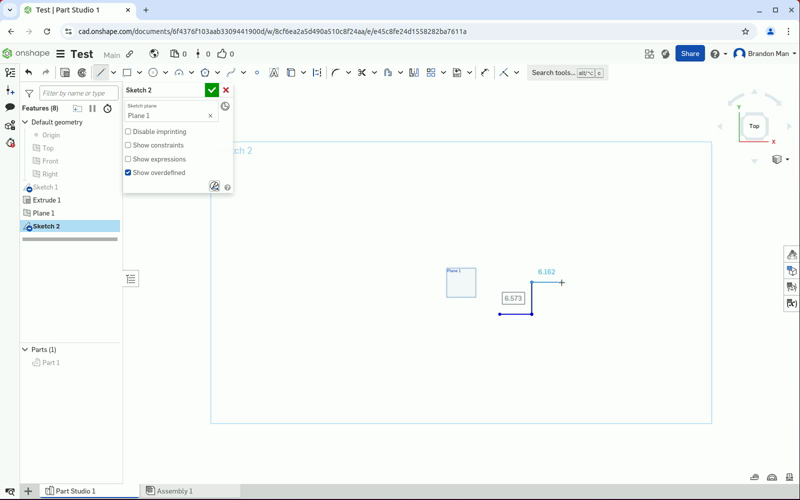
mouse_move(499, 282)
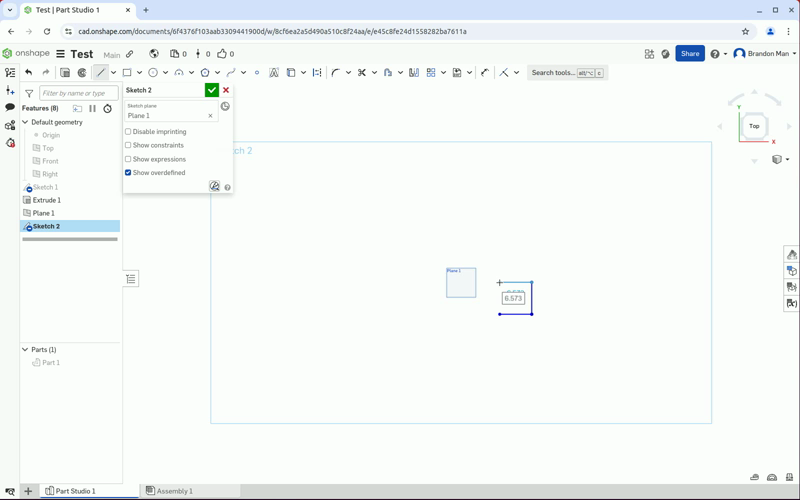
click(499, 282)
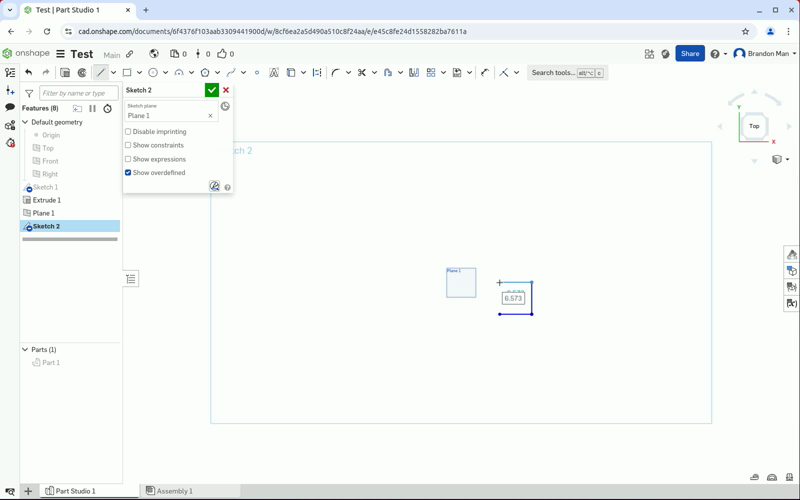
key_up(shift)
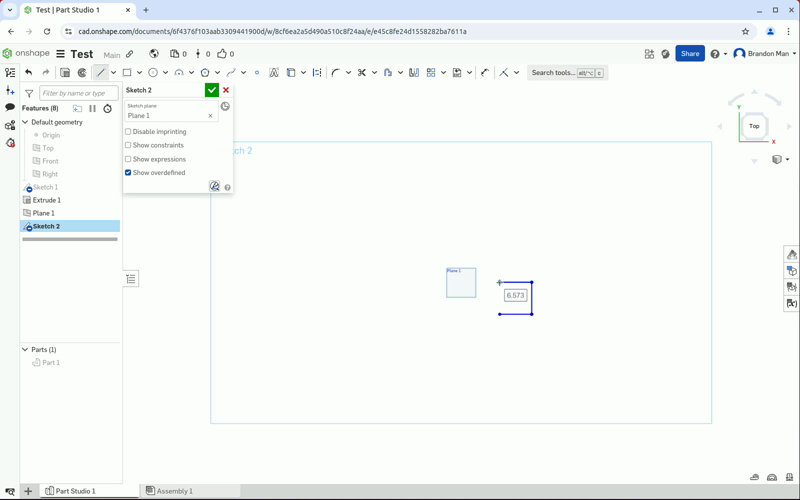
mouse_move(529, 282)
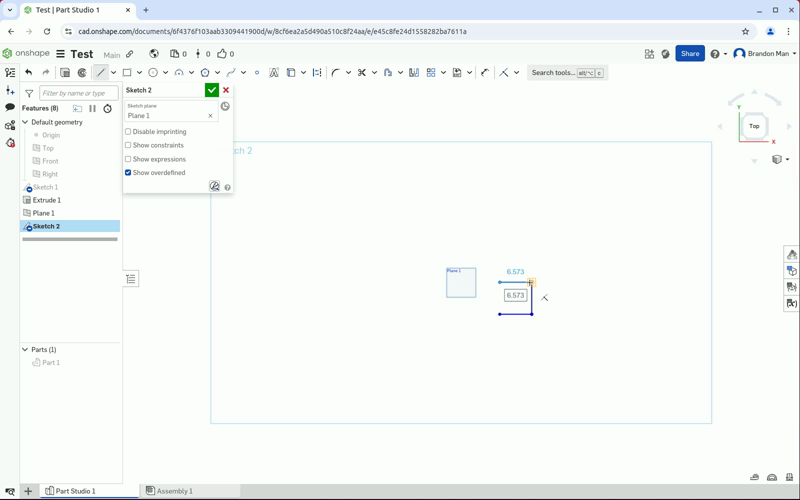
key_down(shift)
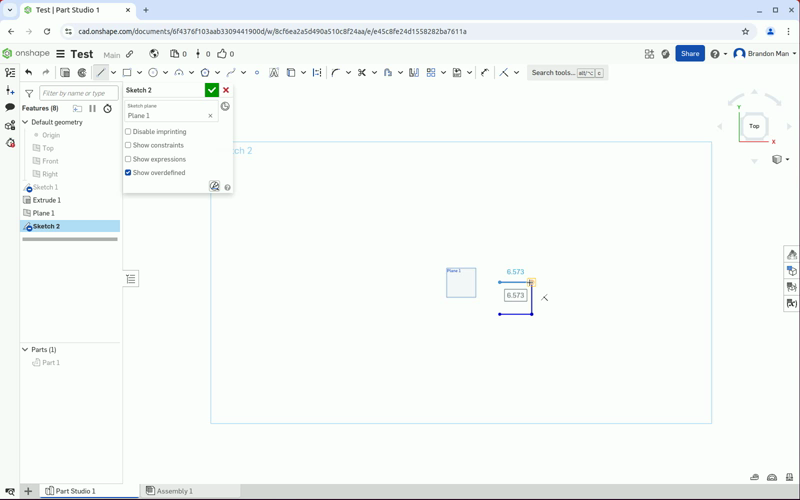
mouse_move(499, 314)
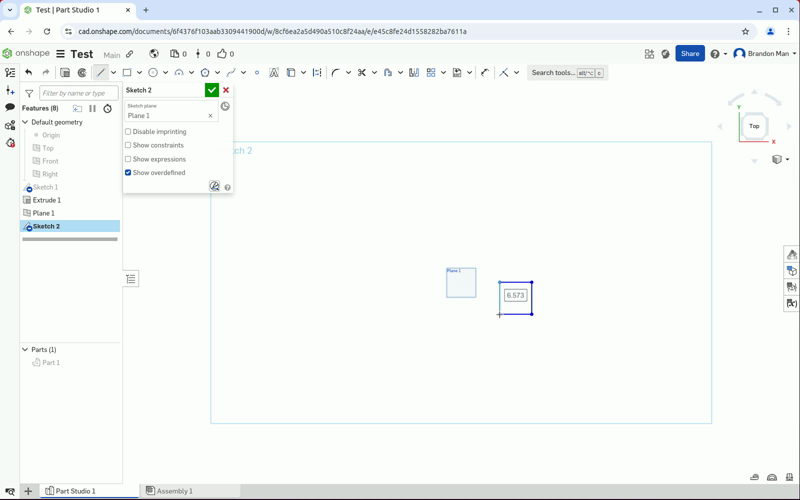
key_up(shift)
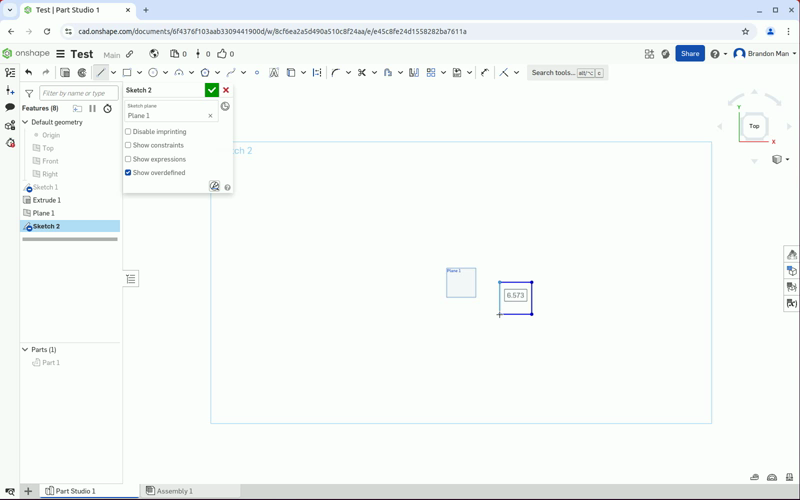
click(499, 314)
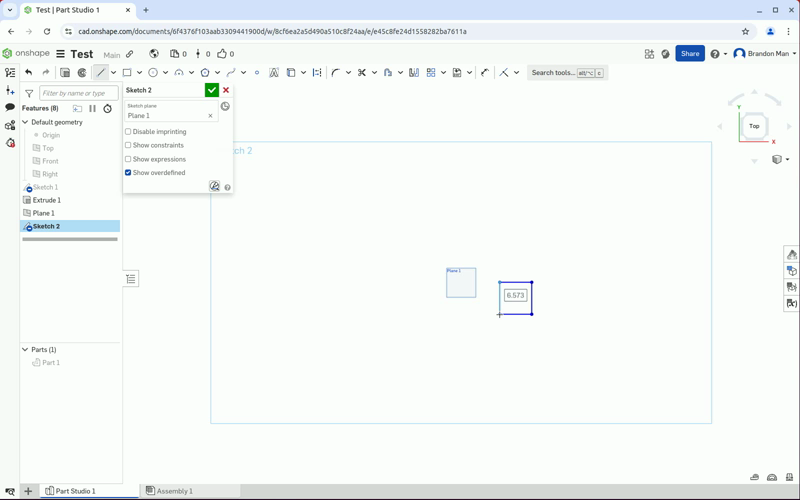
key(esc)
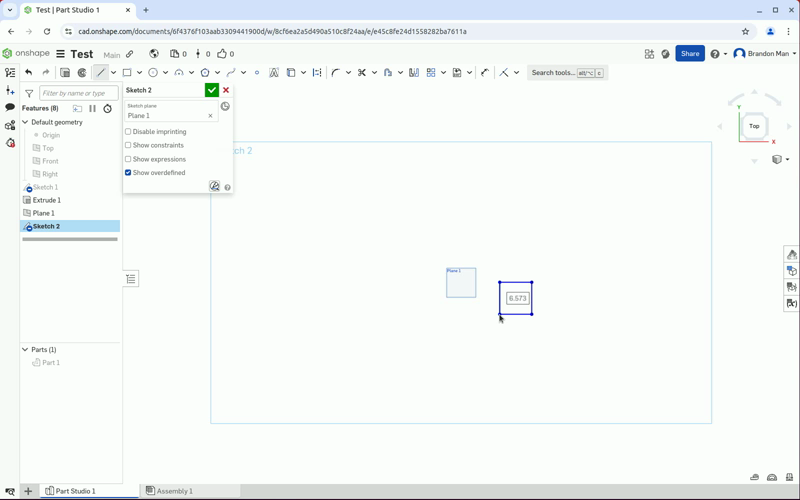
mouse_move(513, 307)
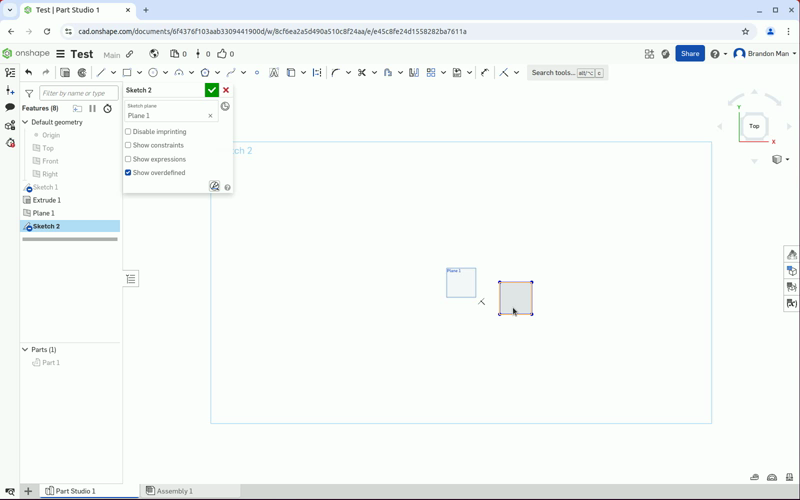
scroll(6)
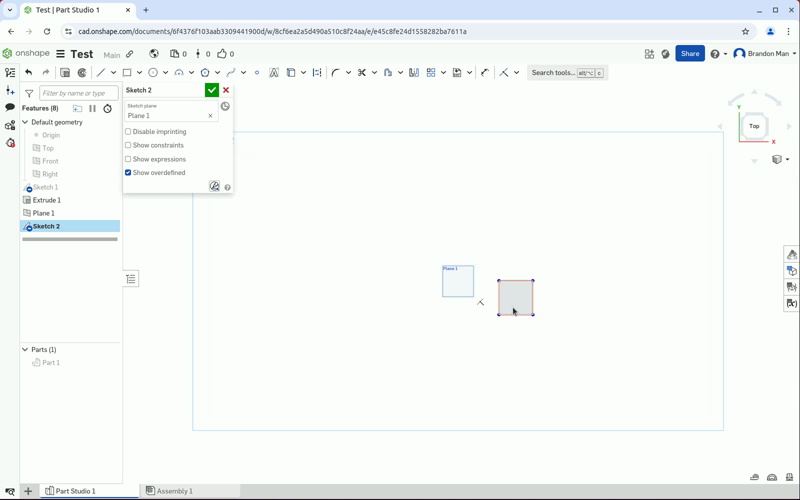
scroll(6)
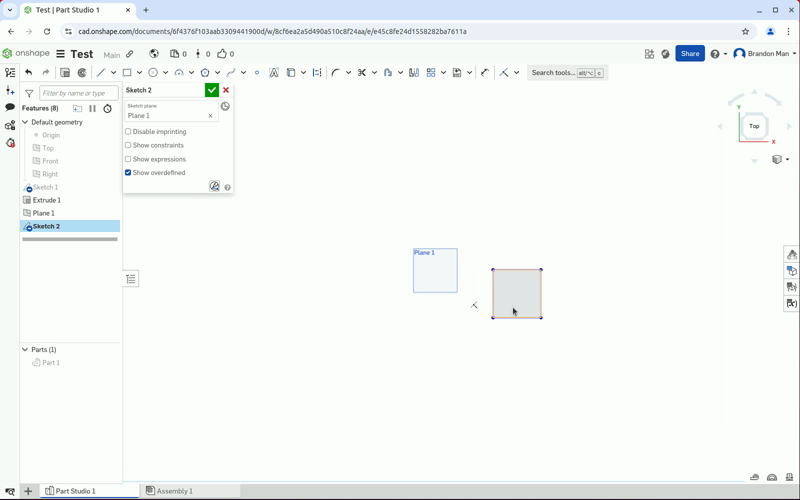
scroll(6)
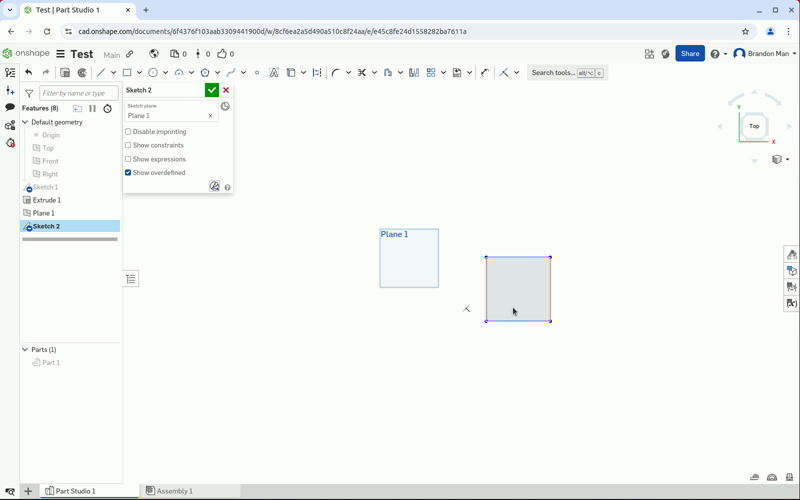
scroll(6)
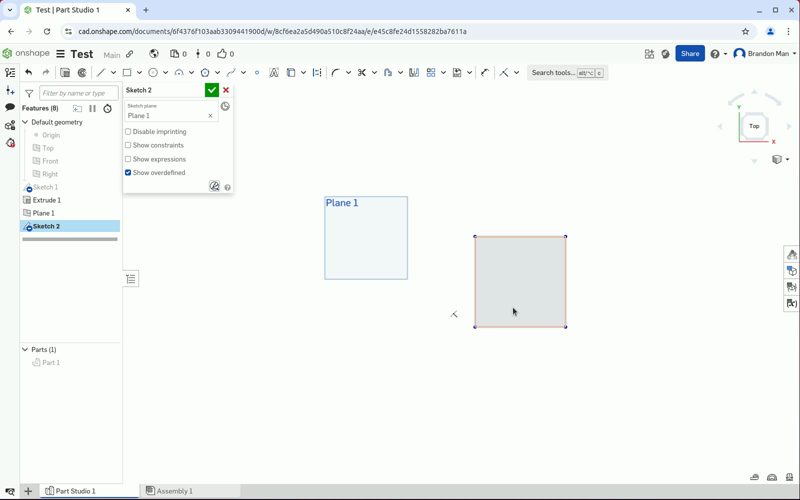
scroll(6)
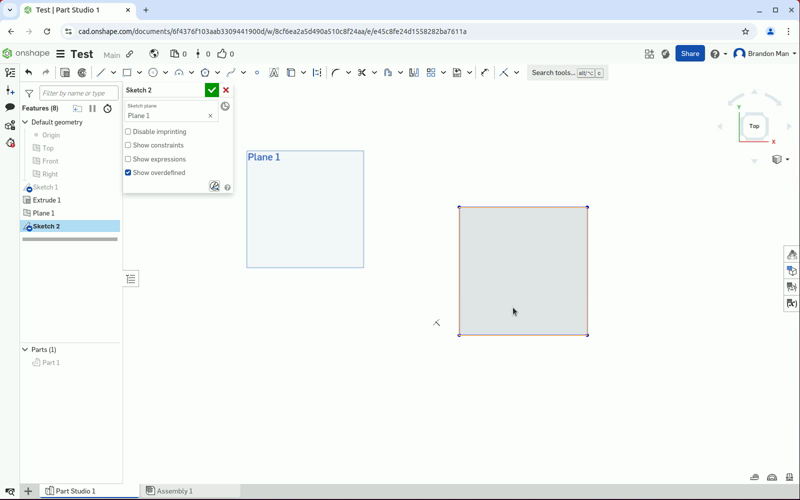
scroll(6)
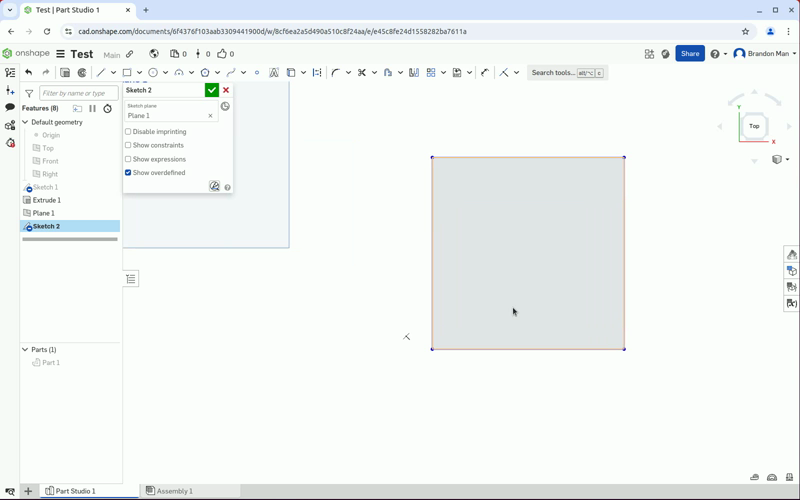
scroll(6)
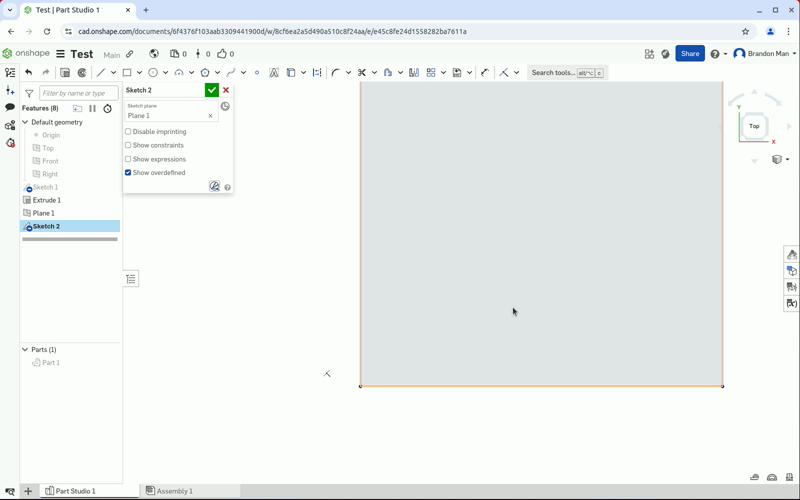
click(513, 307)
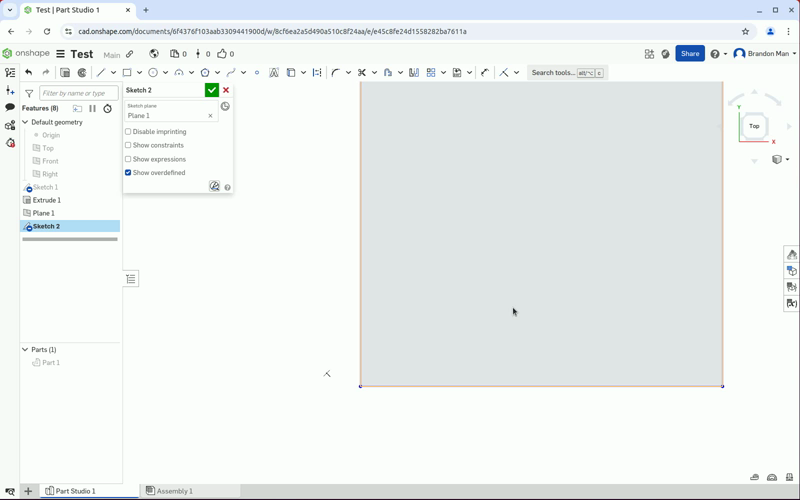
scroll(-6)
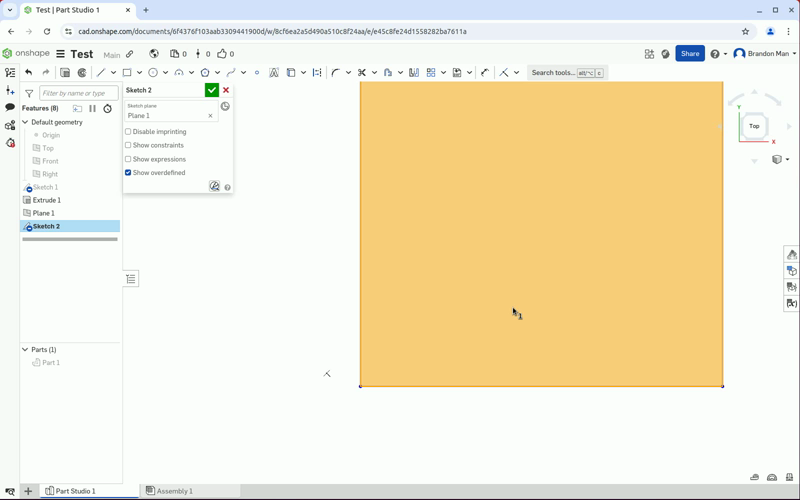
scroll(-6)
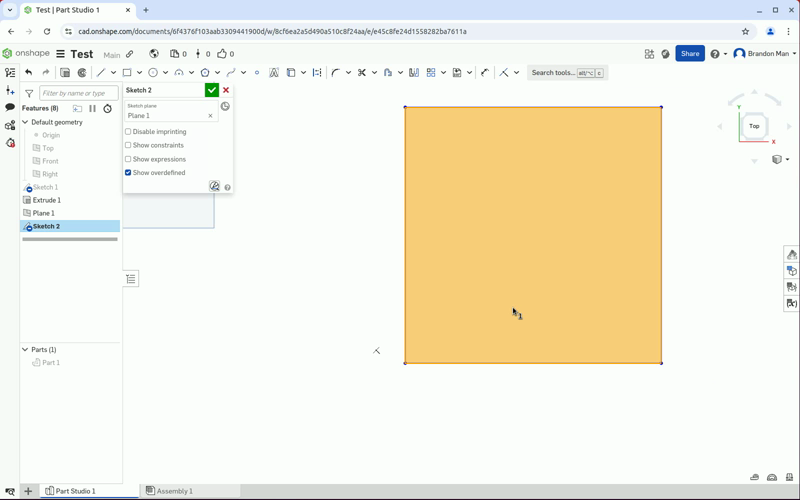
scroll(-6)
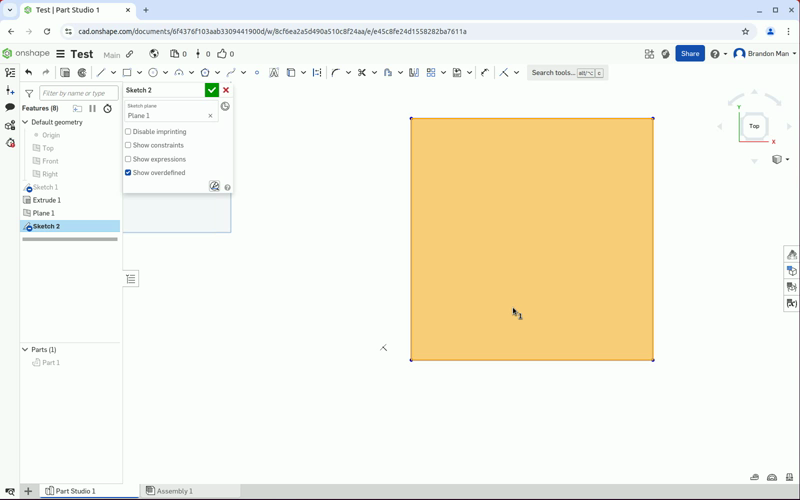
scroll(-6)
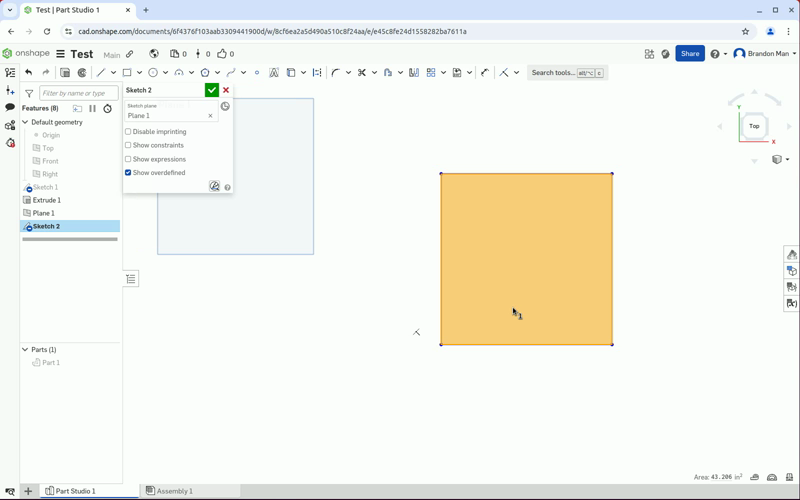
scroll(-6)
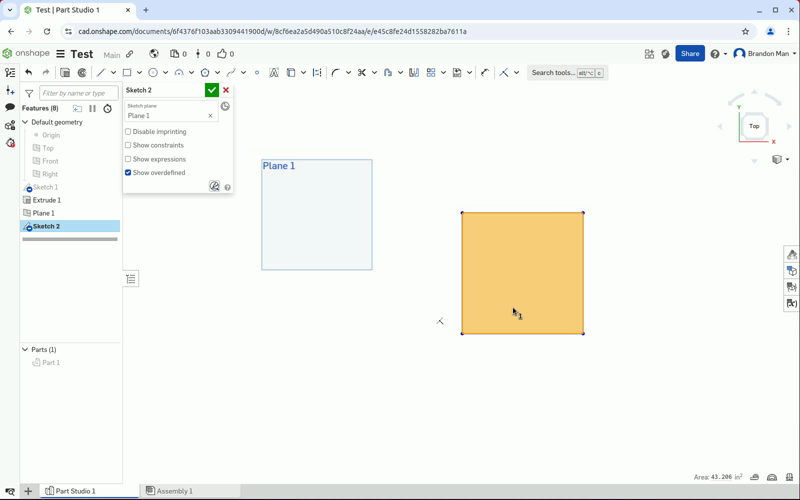
scroll(-6)
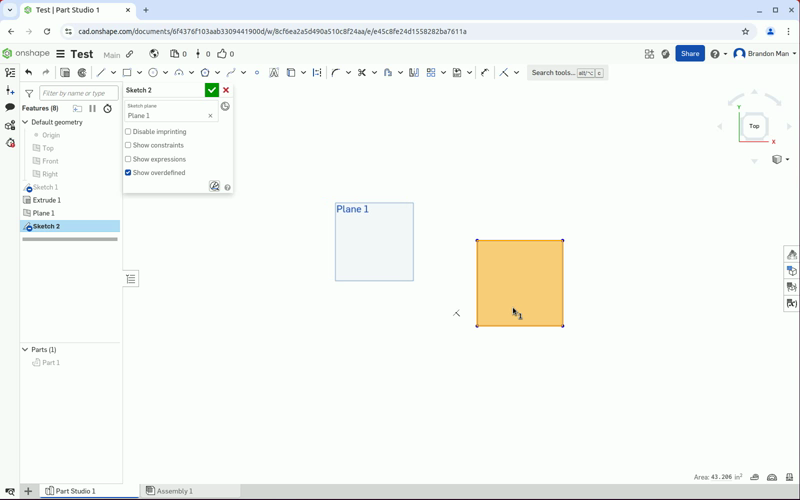
scroll(-6)
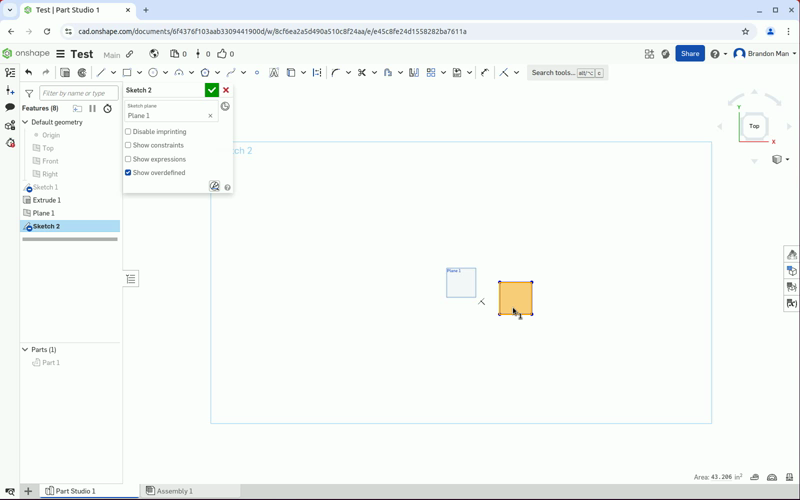
mouse_move(73, 352)
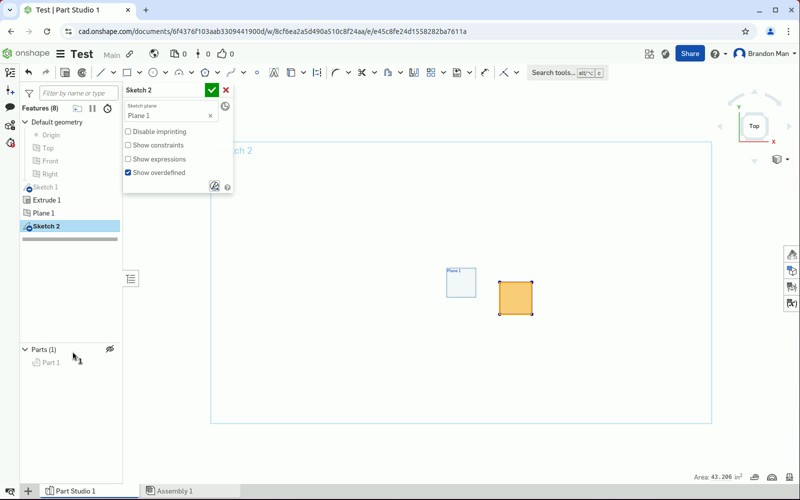
key(shift+y)
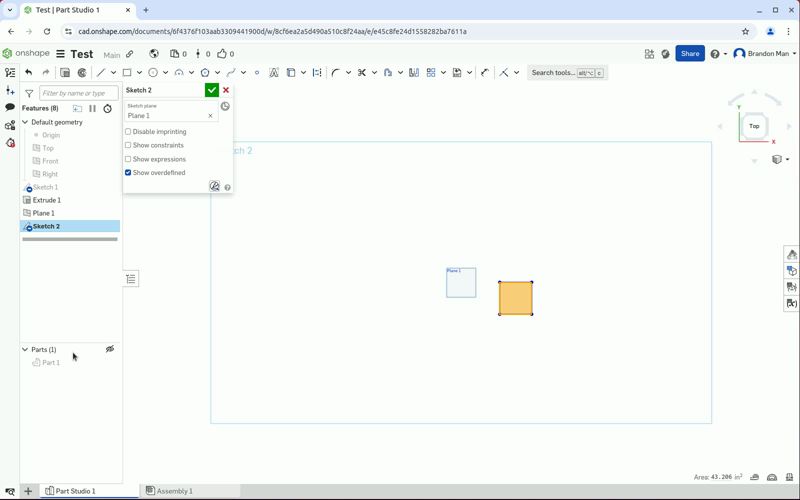
key(shift+e)
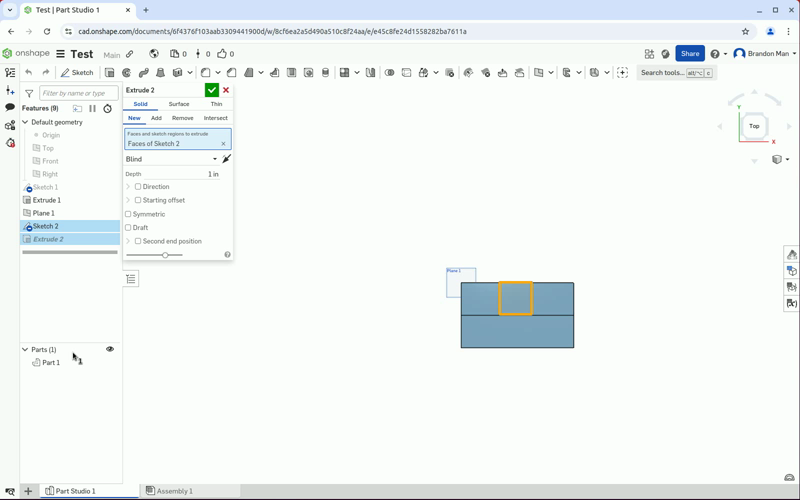
mouse_move(143, 106)
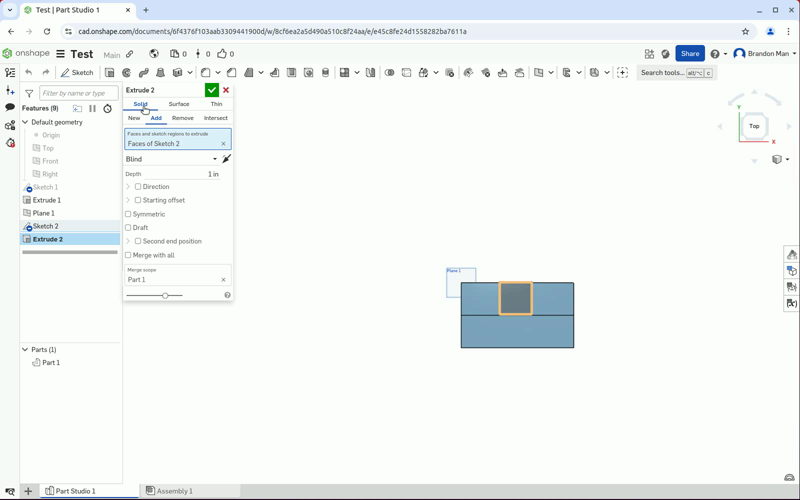
click(143, 106)
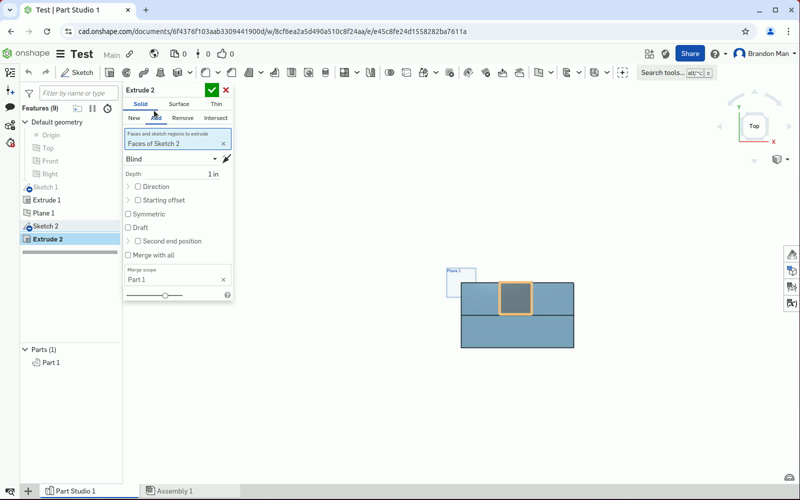
mouse_move(186, 120)
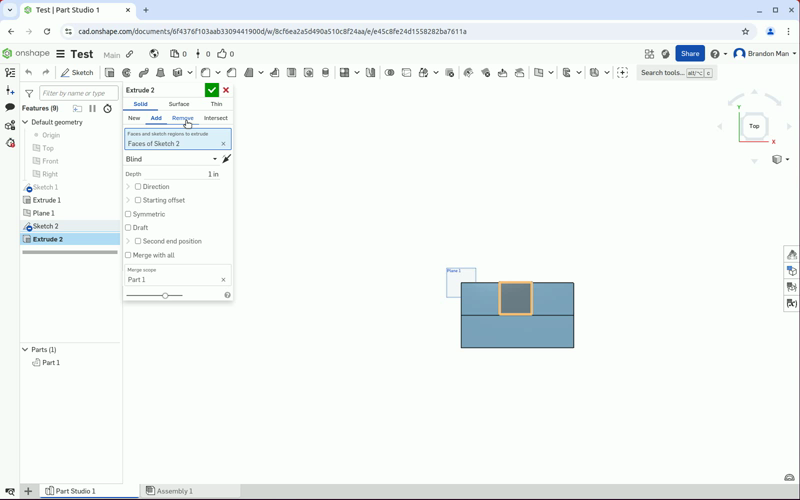
click(186, 120)
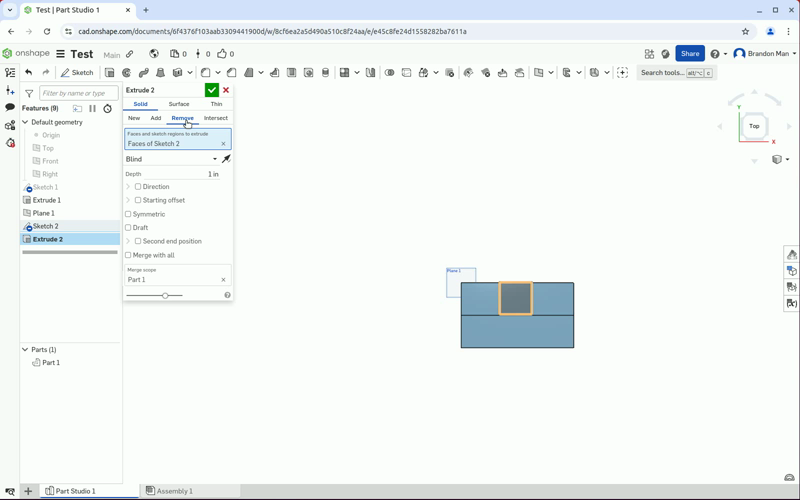
key(tab, 4)
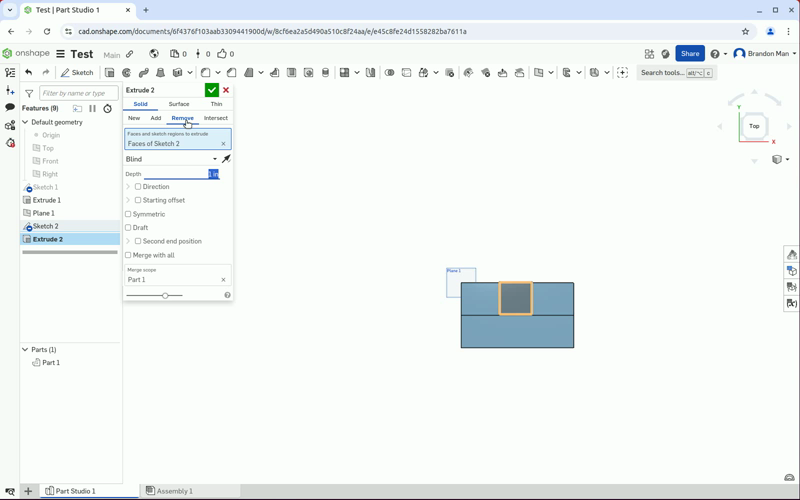
text(3.37)
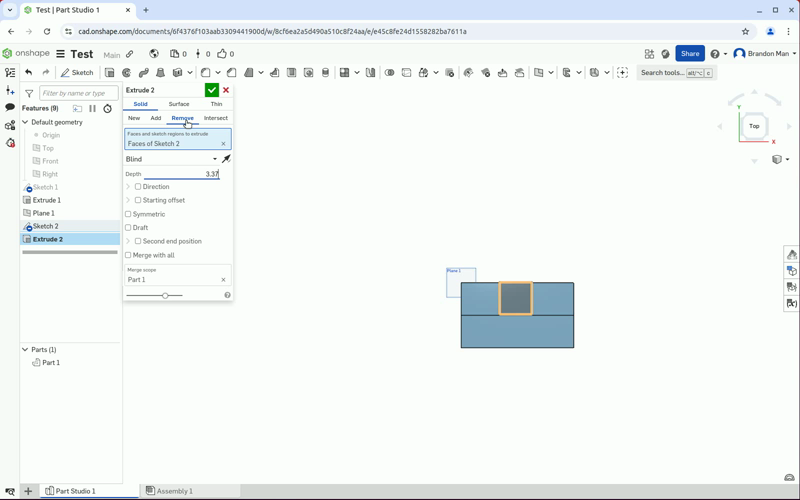
key(tab, 6)
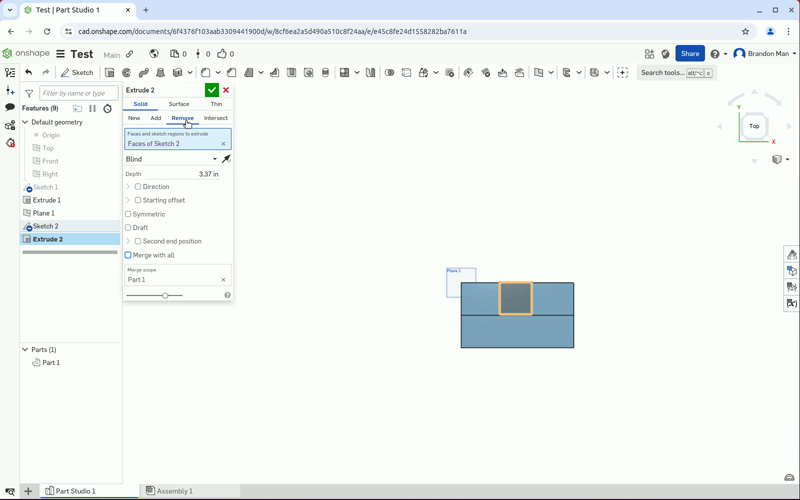
key(space)
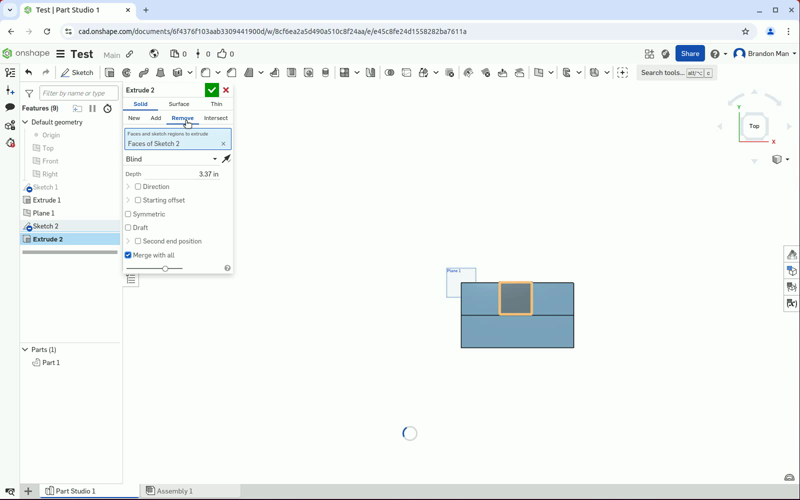
key(enter)
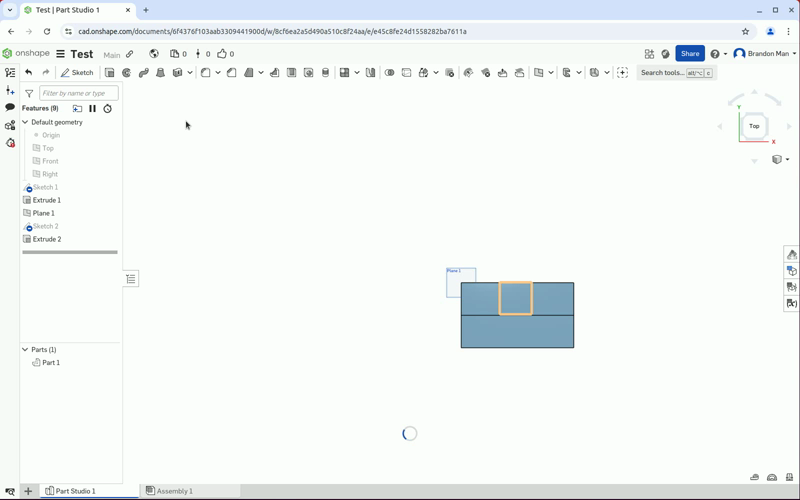
key(shift+h)
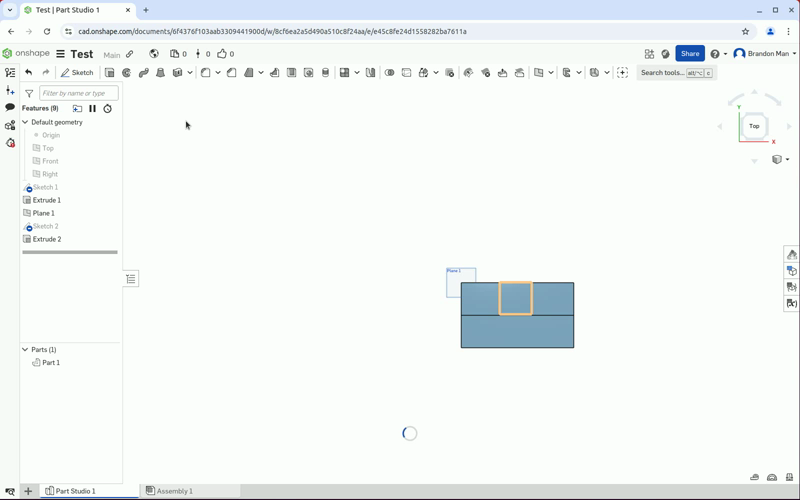
key(shift+h)
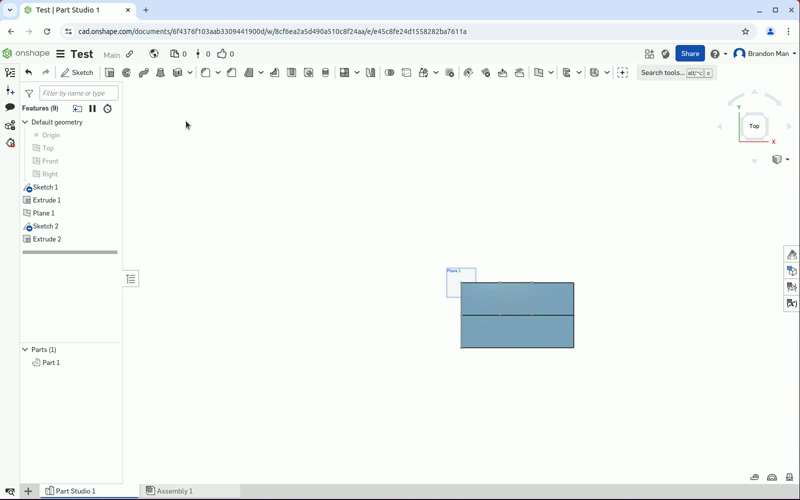
key(shift+7)
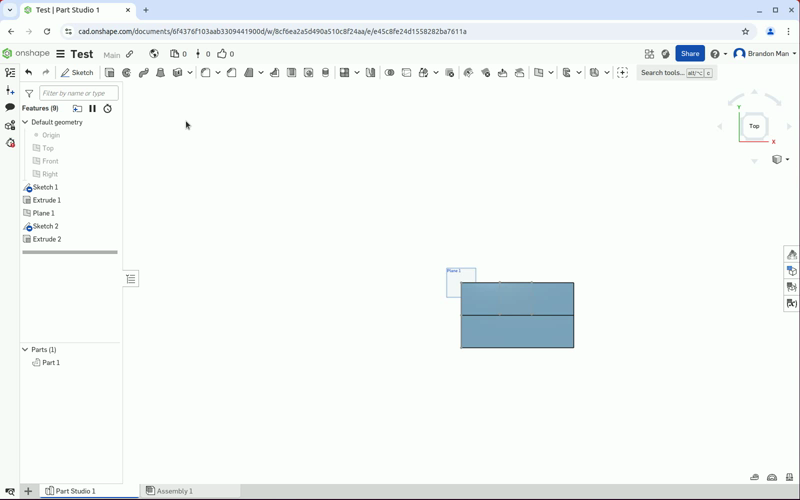
key(up, 3)
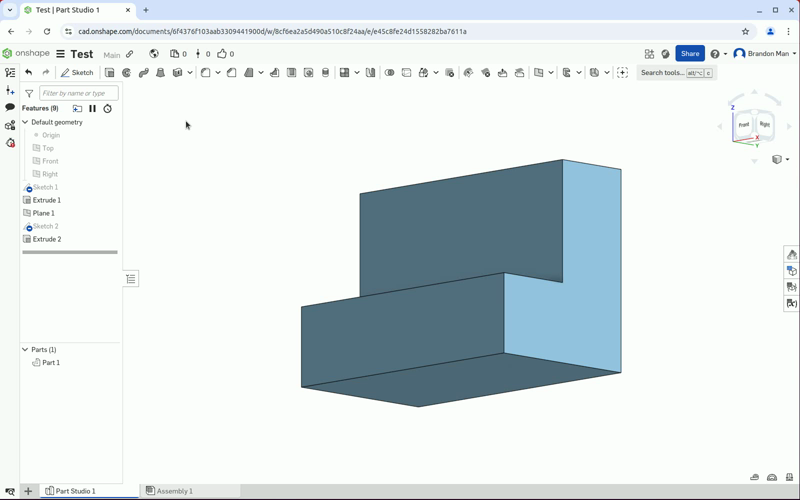
key(left, 3)
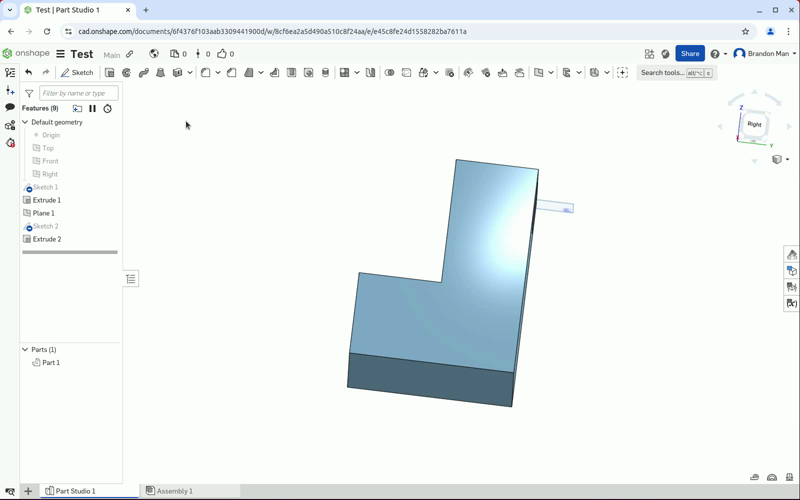
key(right, 3)
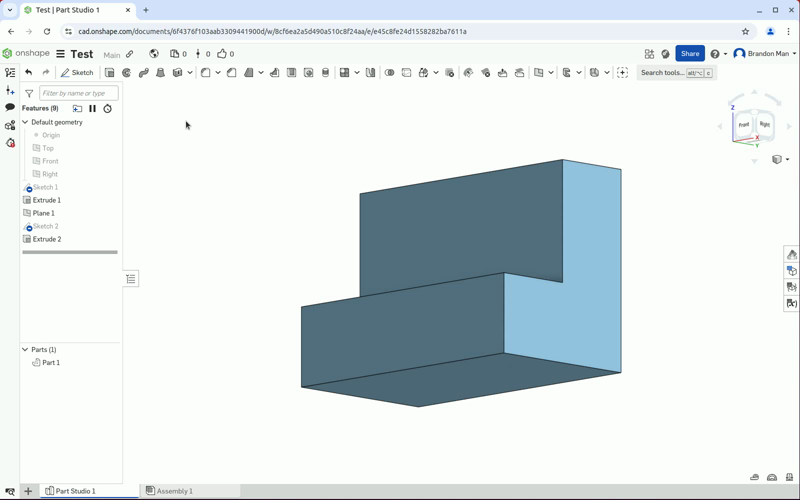
key(down, 3)
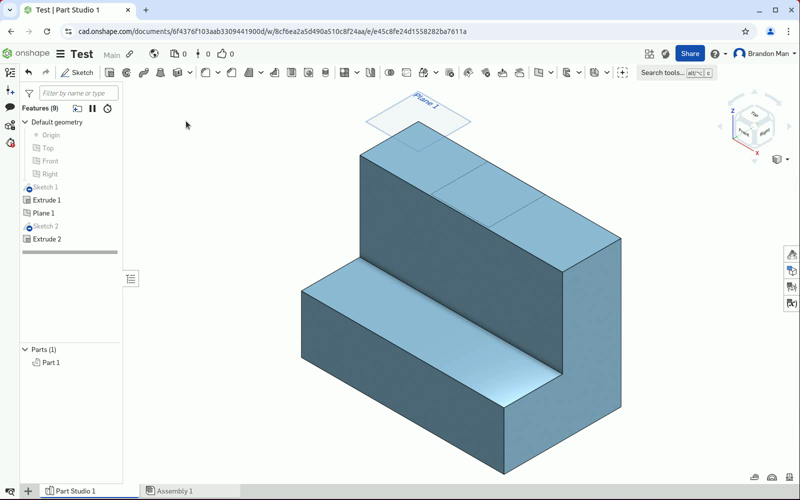
mouse_move(73, 189)
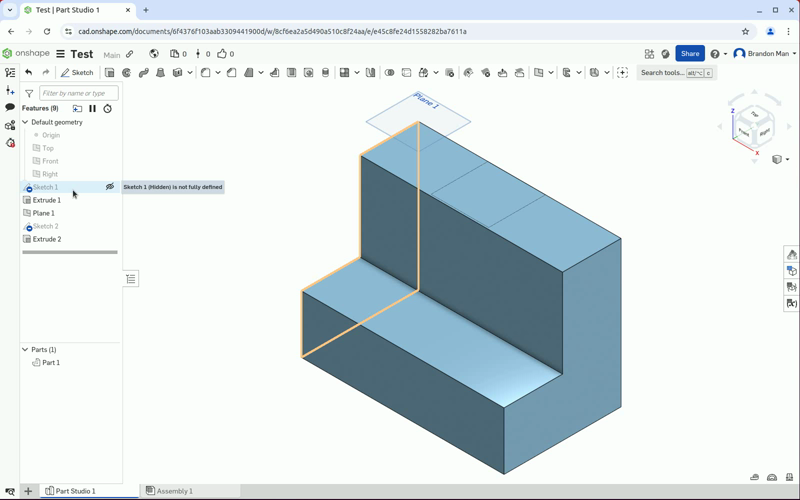
click(73, 189)